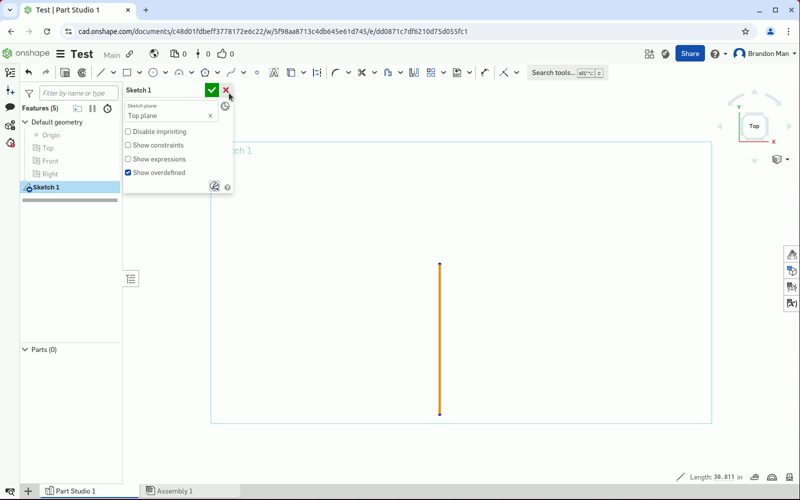
key(shift+h)
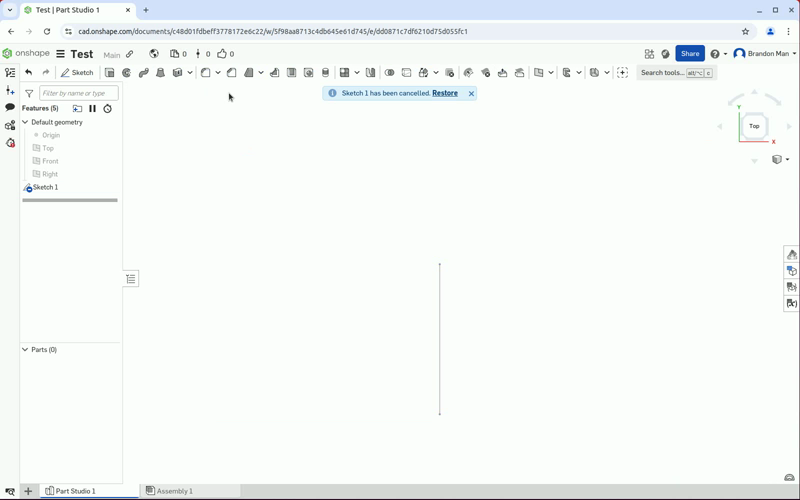
key(shift+s)
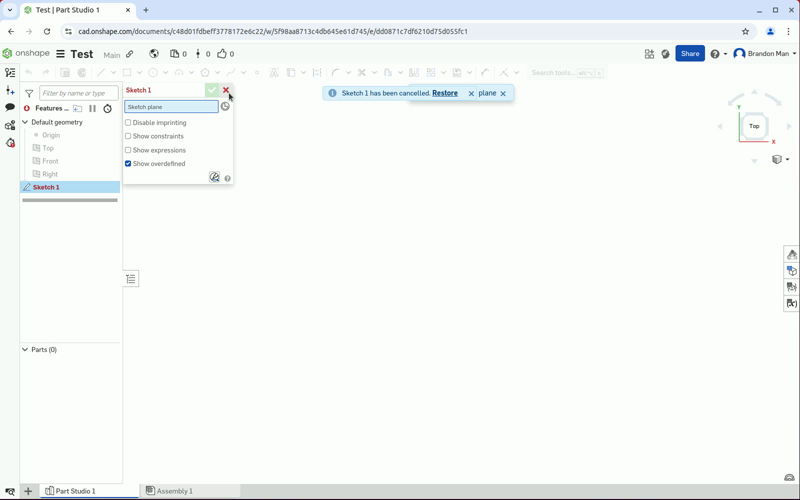
mouse_move(73, 150)
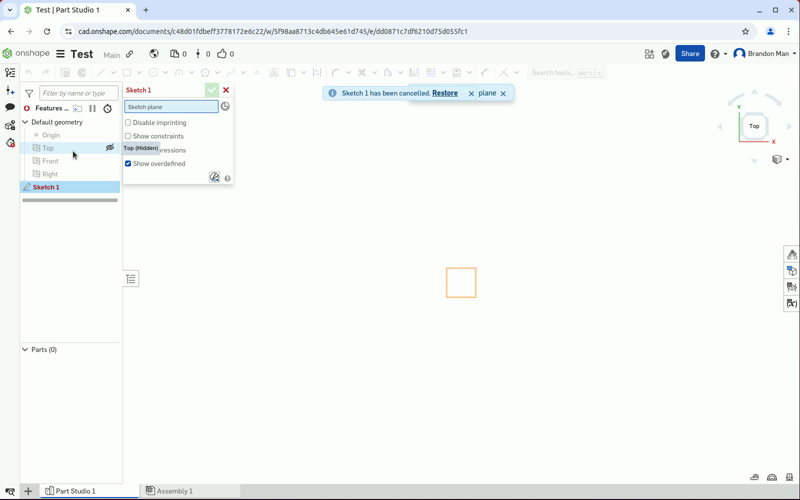
click(73, 150)
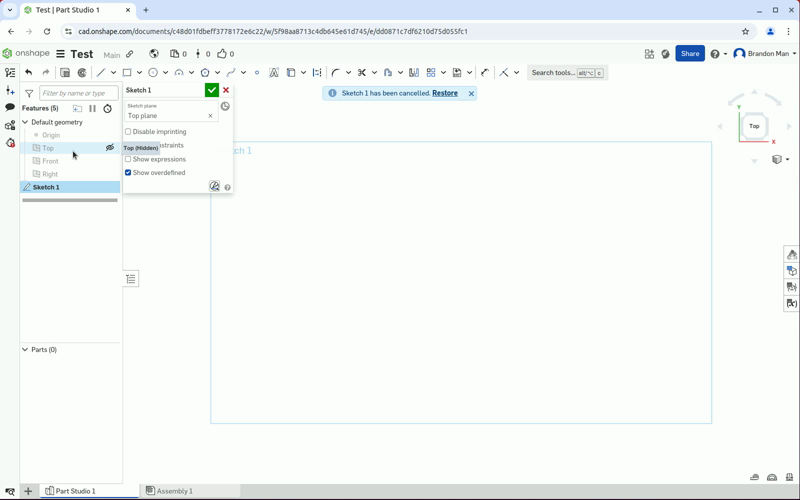
mouse_move(73, 352)
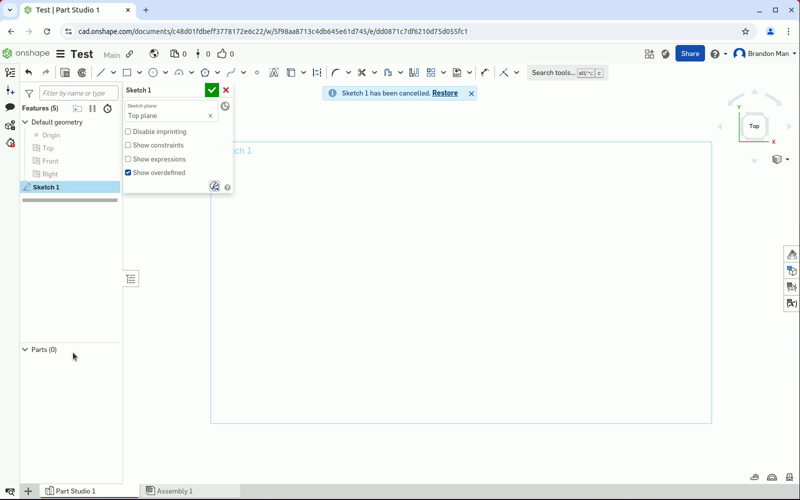
key(y)
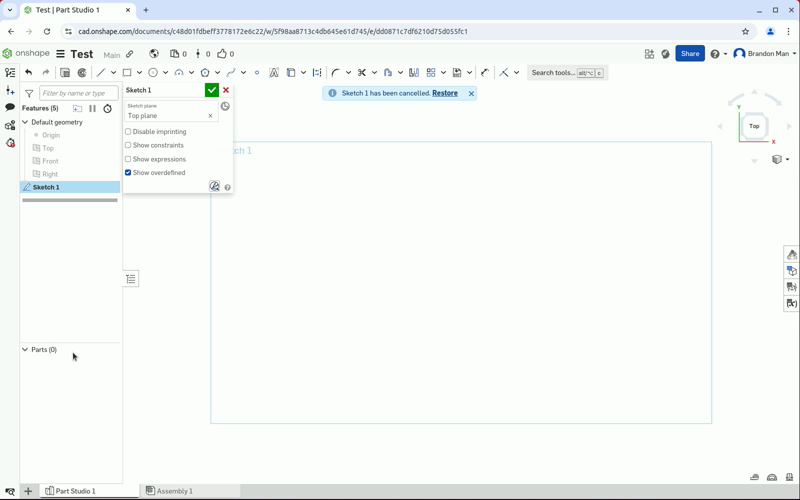
key(a)
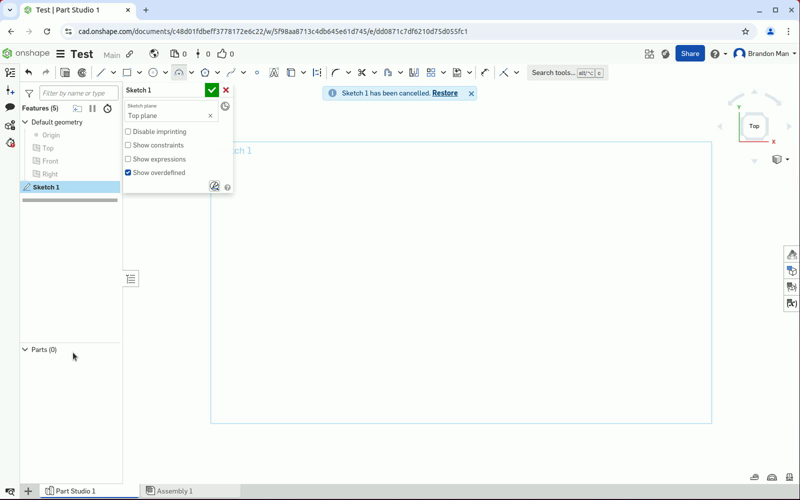
key_down(shift)
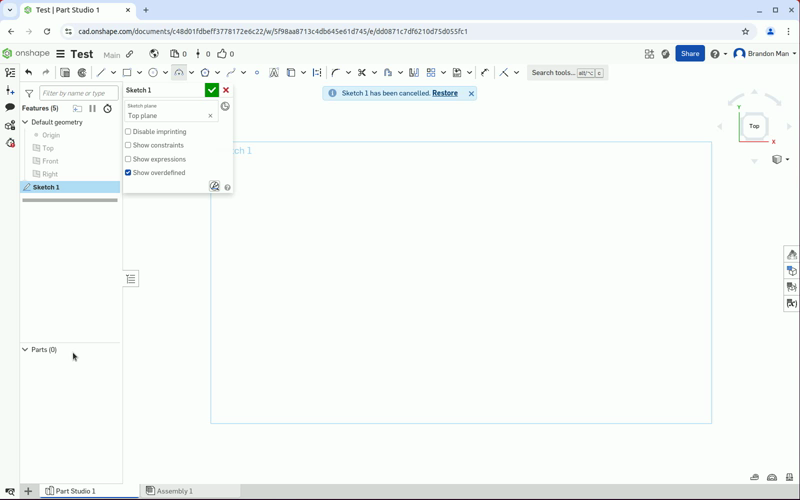
mouse_move(377, 322)
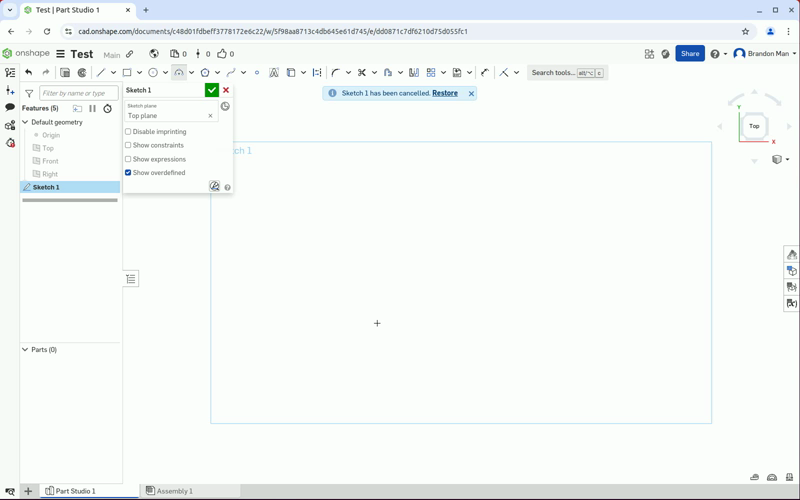
click(377, 322)
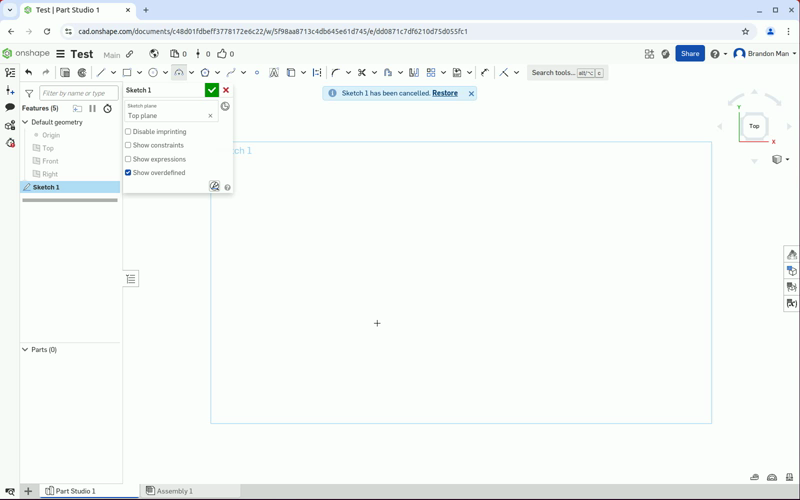
key_up(shift)
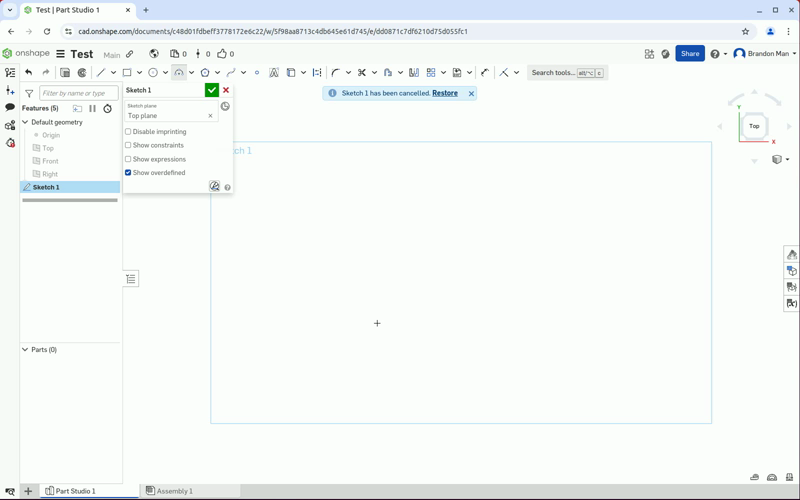
key_down(shift)
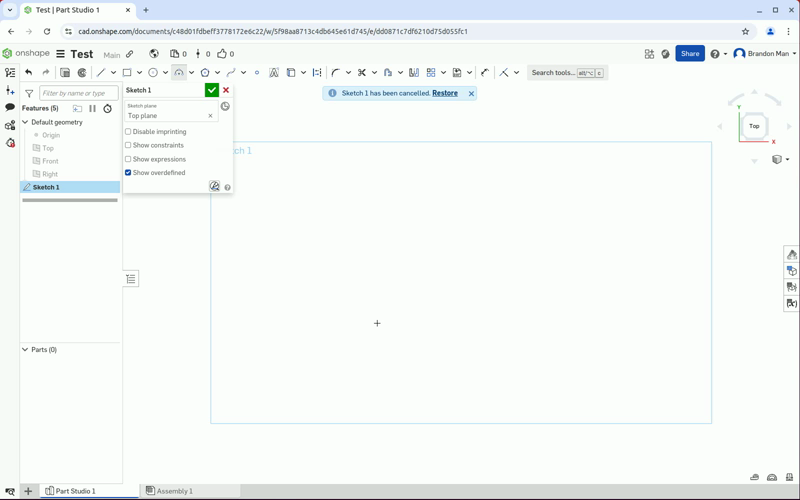
mouse_move(543, 322)
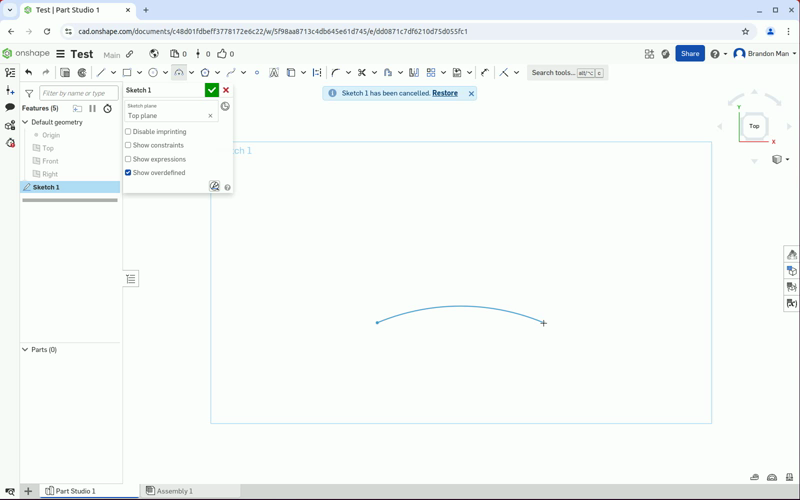
click(543, 322)
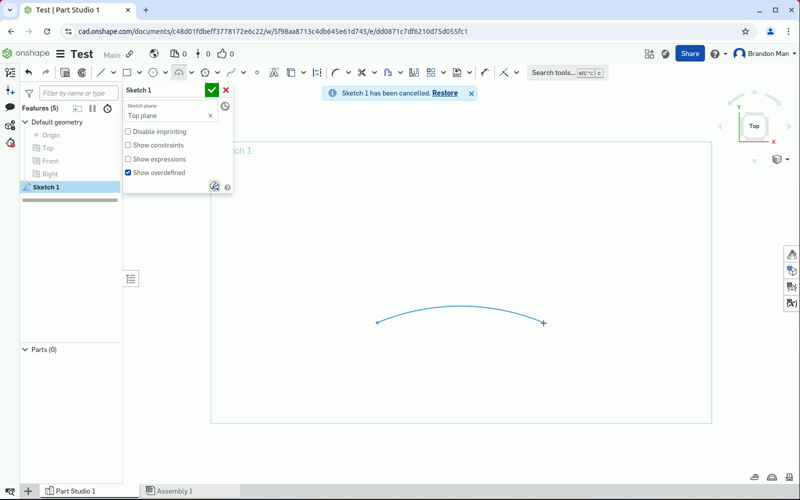
mouse_move(460, 335)
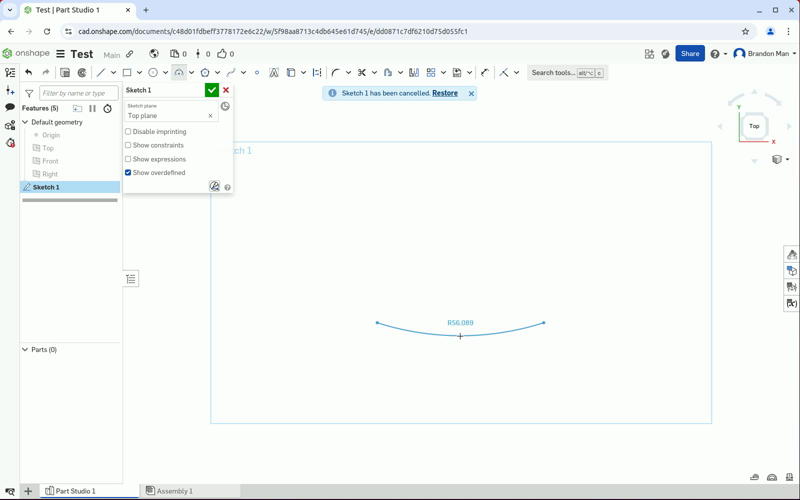
click(460, 335)
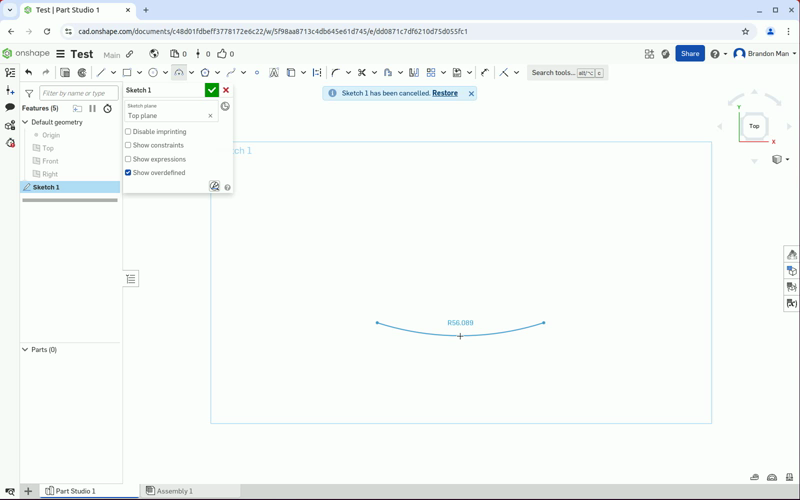
key_up(shift)
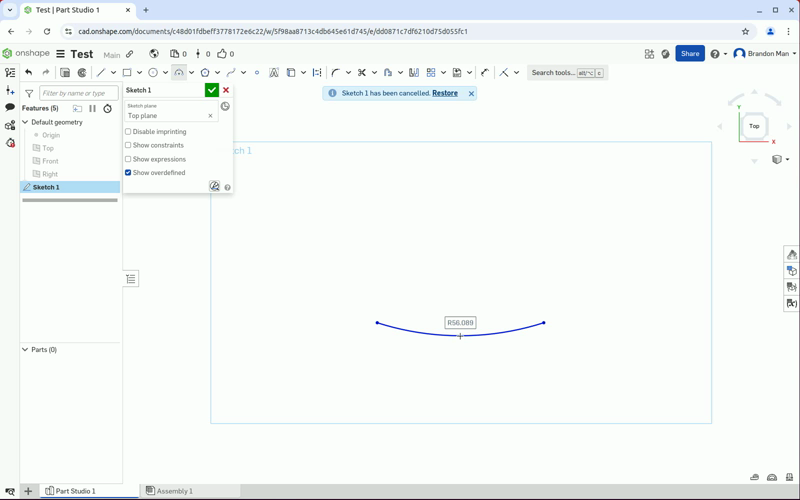
mouse_move(543, 322)
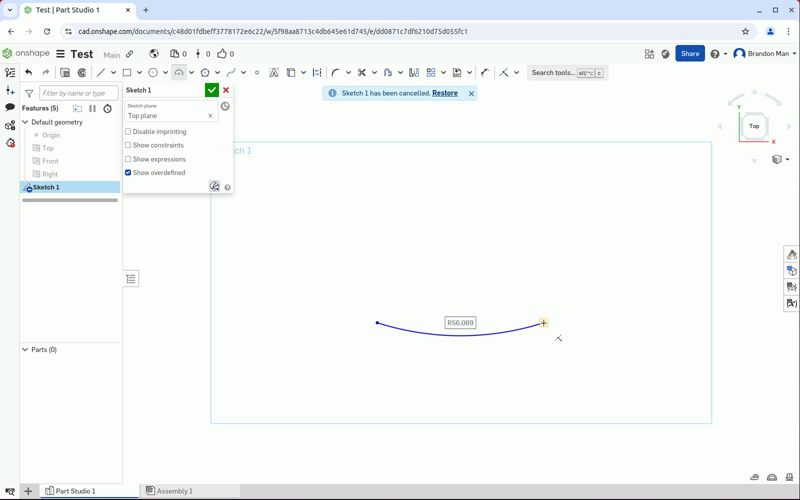
click(543, 322)
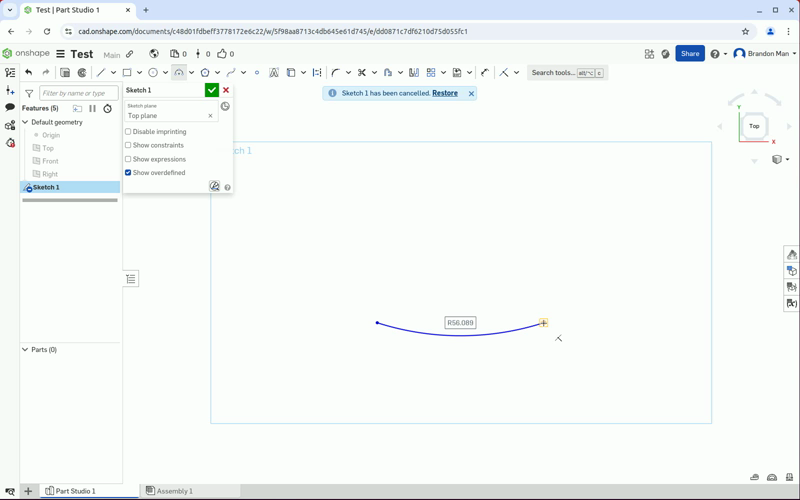
key_down(shift)
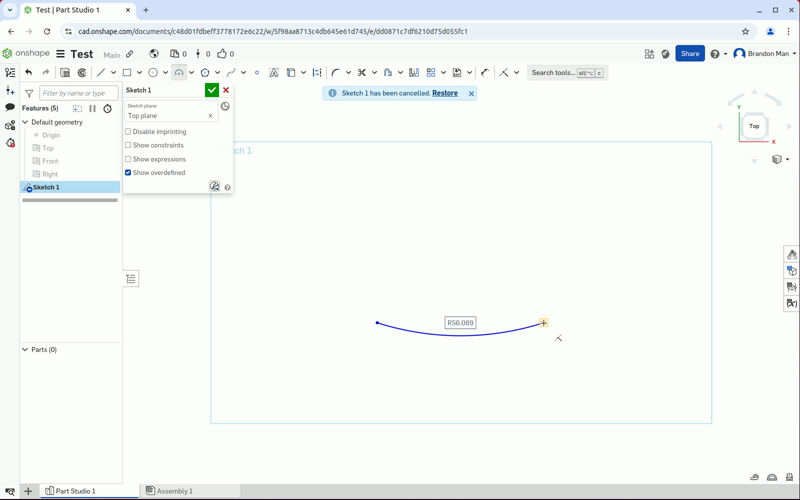
mouse_move(543, 242)
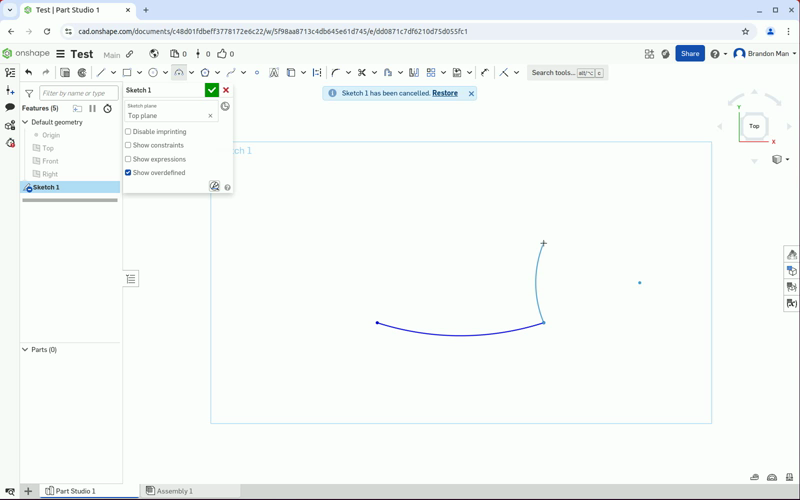
click(543, 242)
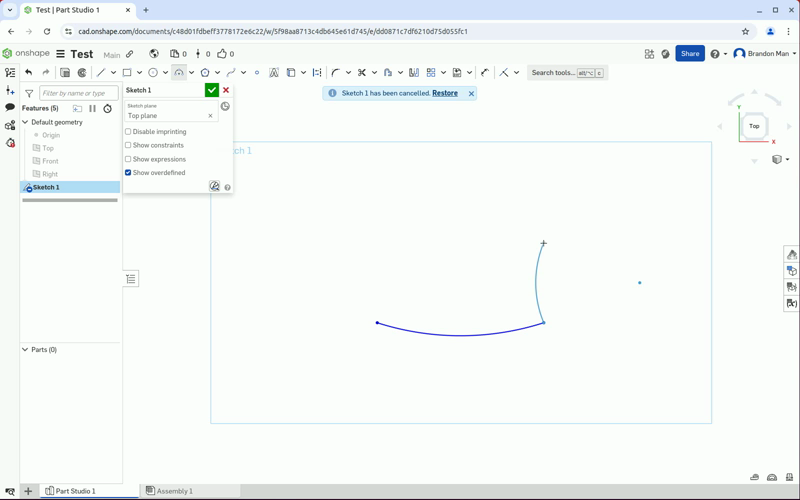
mouse_move(573, 282)
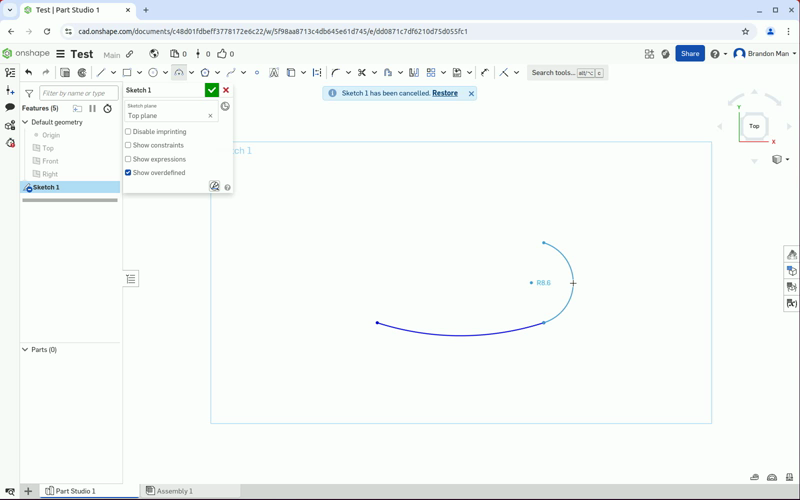
click(573, 282)
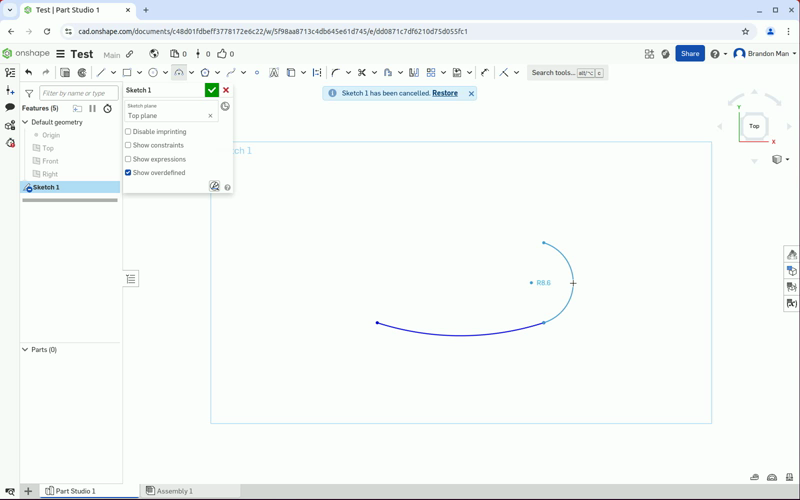
key_up(shift)
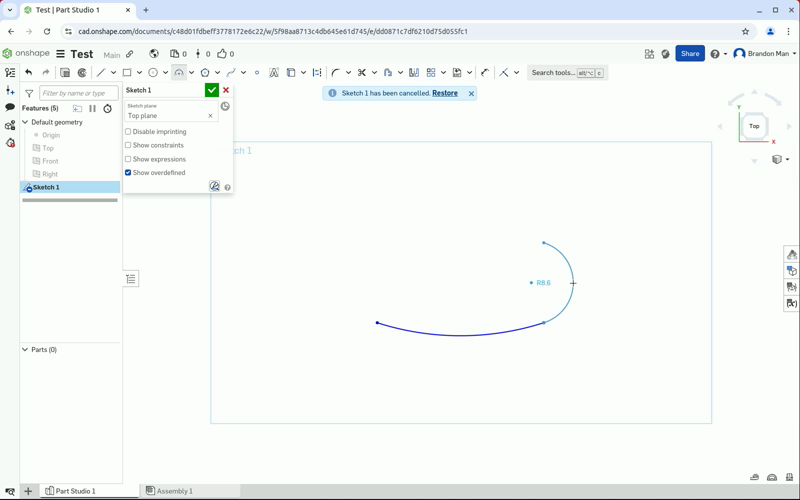
mouse_move(543, 242)
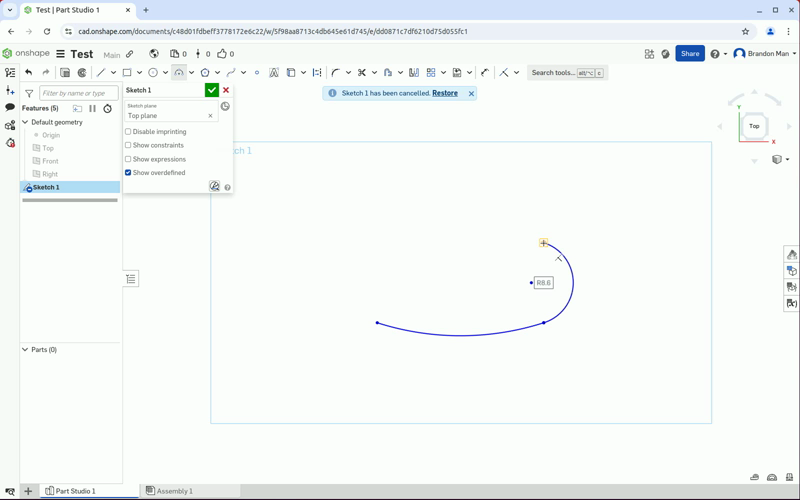
click(543, 242)
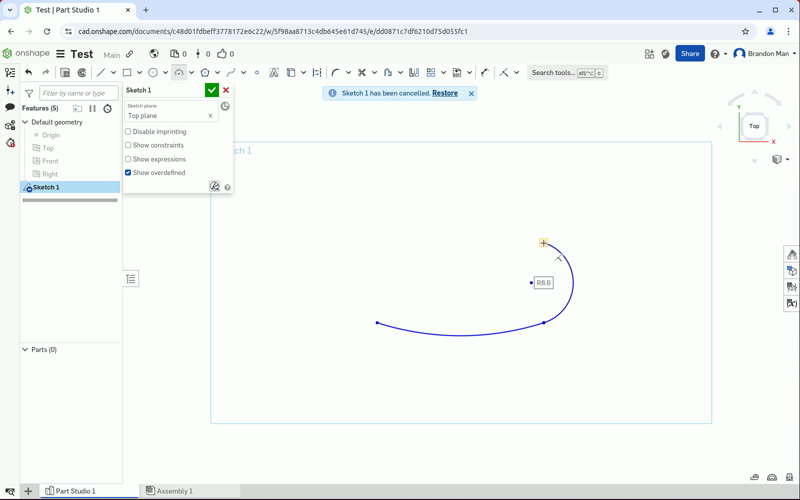
key_down(shift)
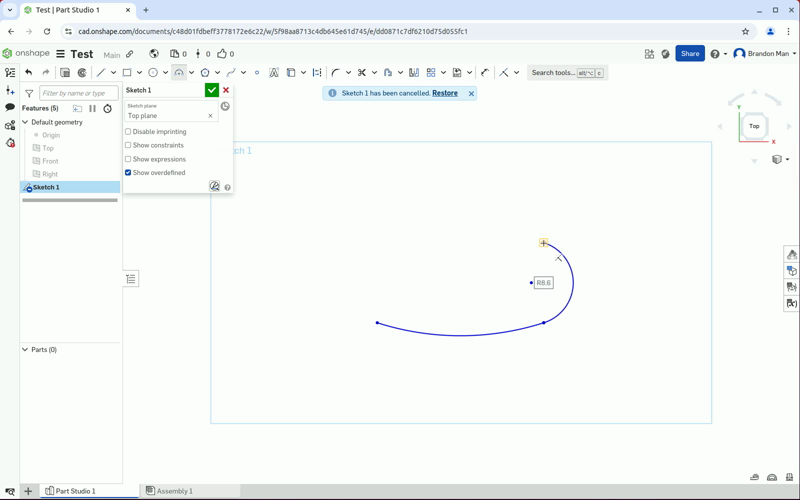
mouse_move(377, 242)
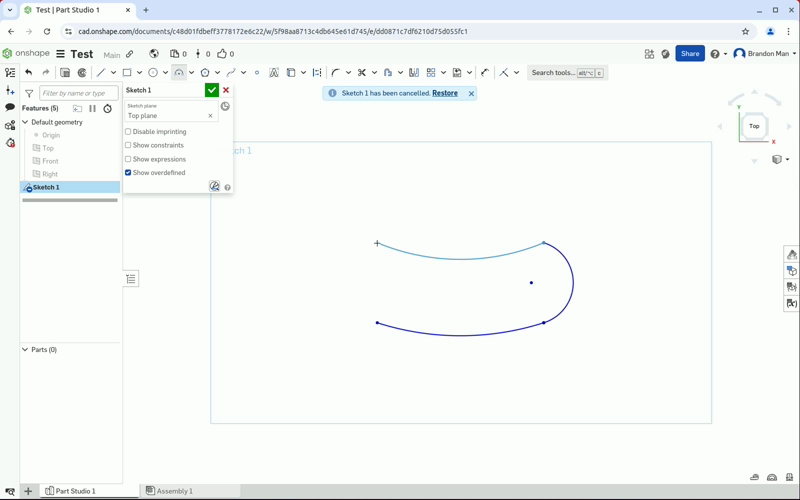
click(377, 242)
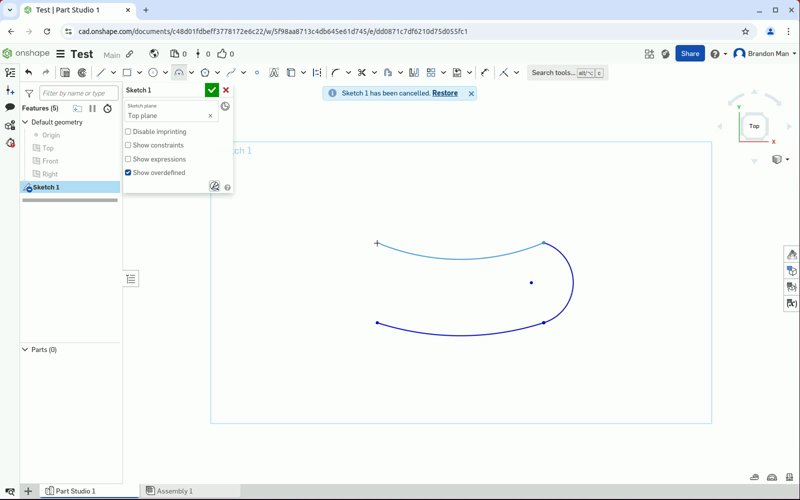
mouse_move(460, 230)
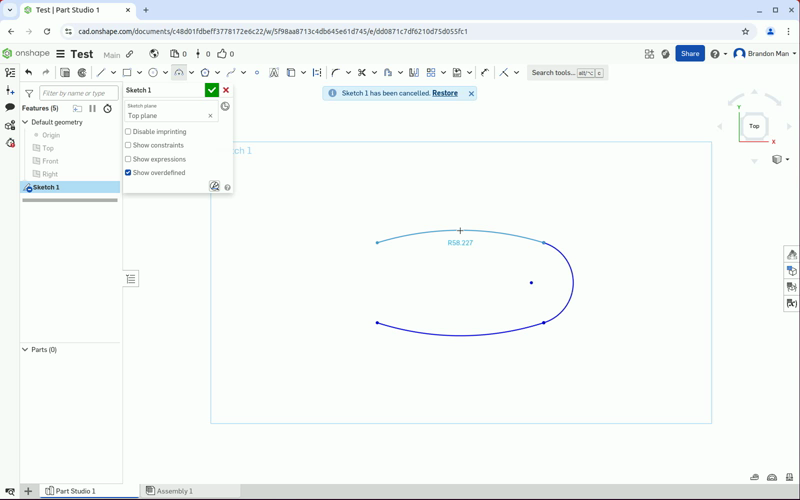
click(460, 230)
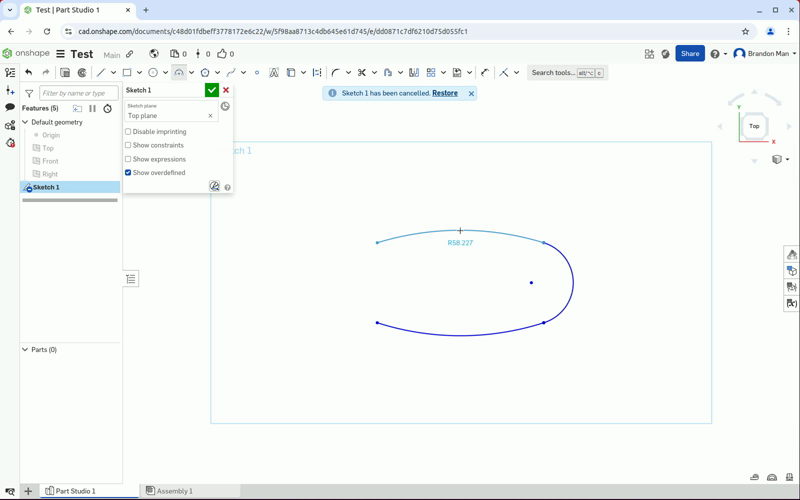
key_up(shift)
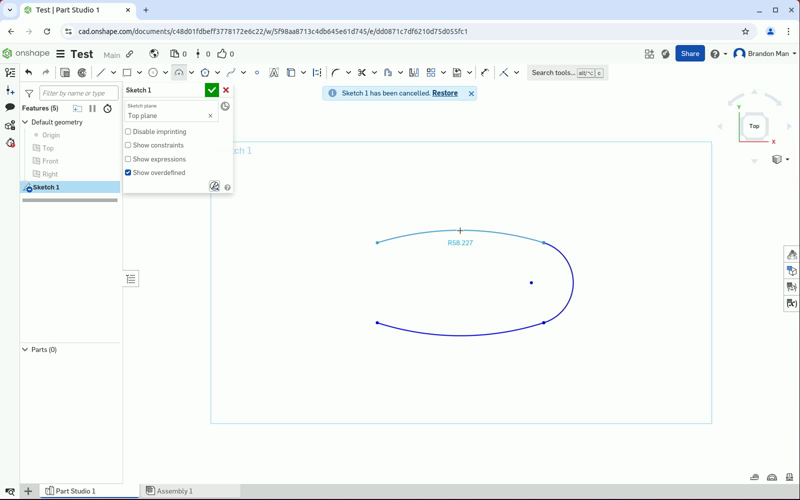
mouse_move(377, 242)
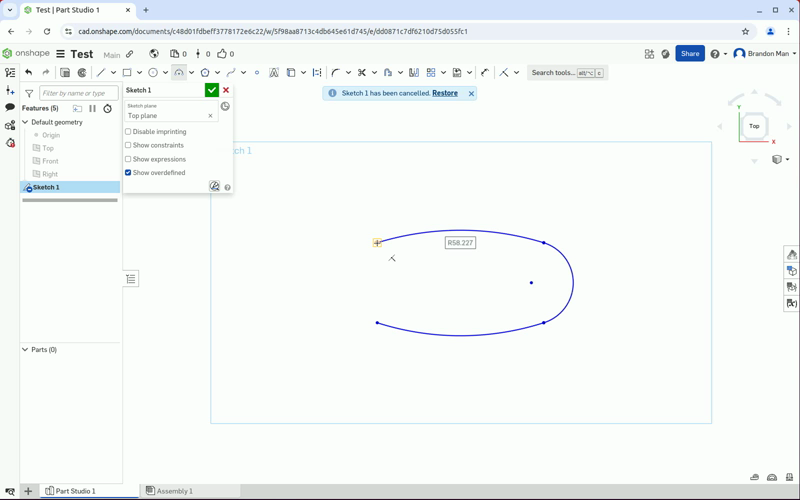
click(377, 242)
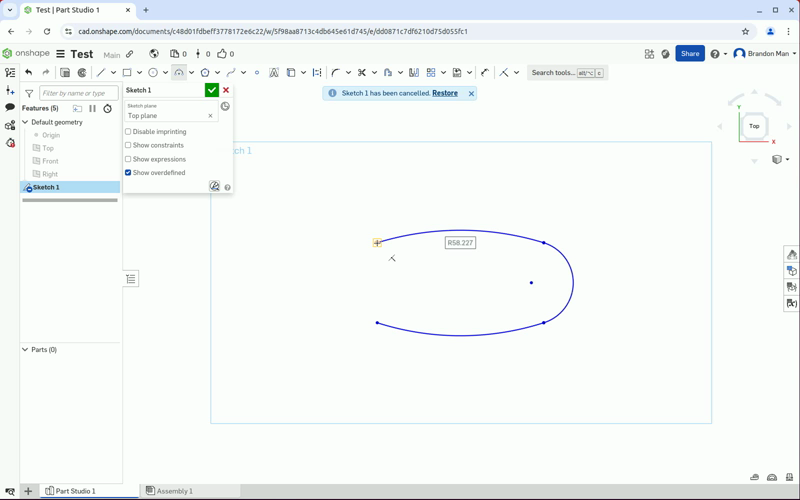
mouse_move(377, 322)
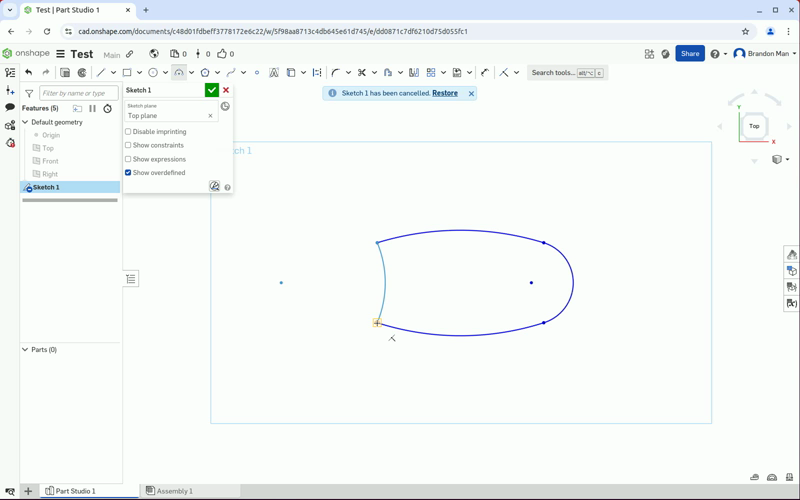
click(377, 322)
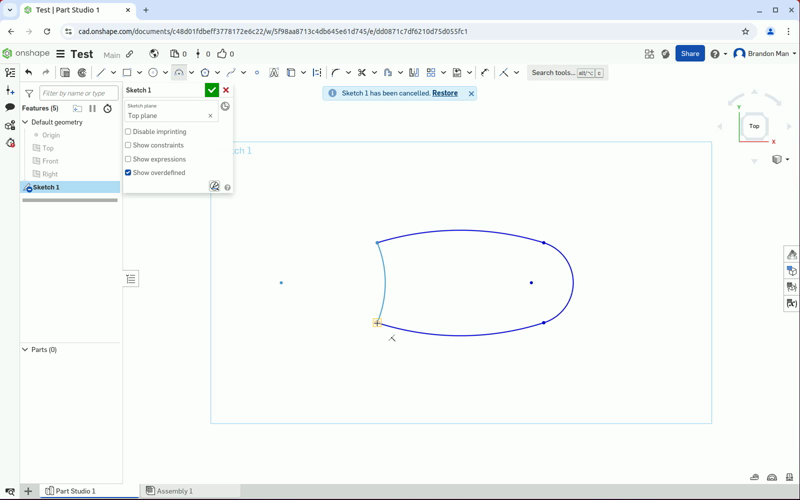
key_down(shift)
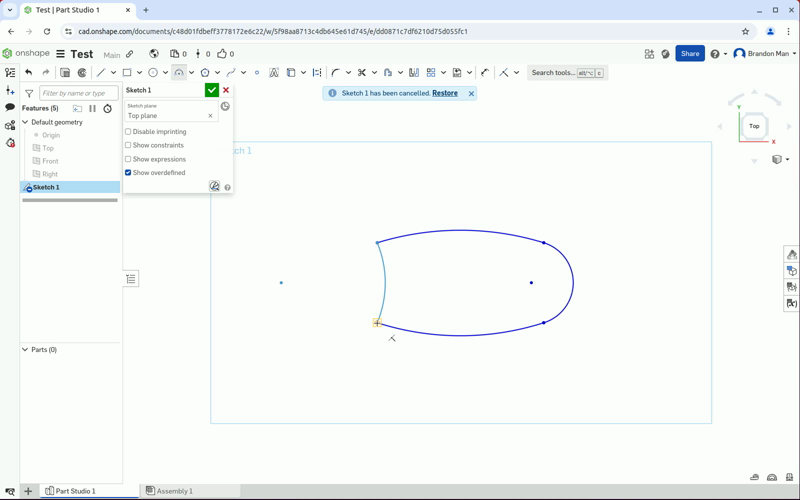
mouse_move(348, 282)
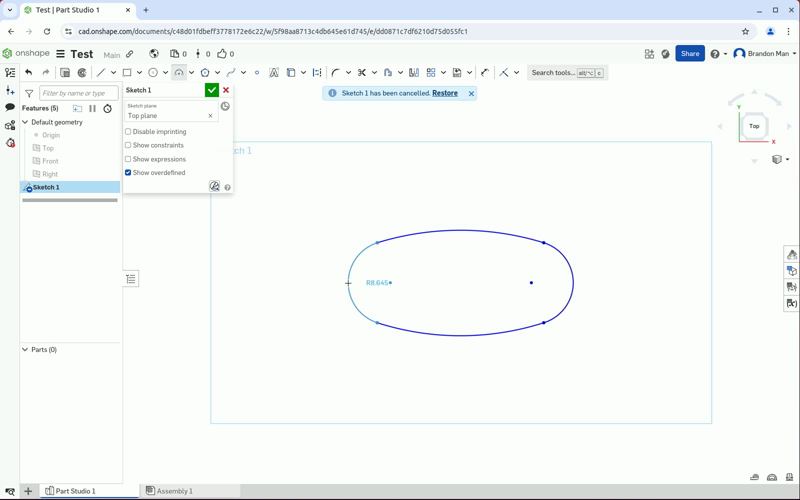
click(348, 282)
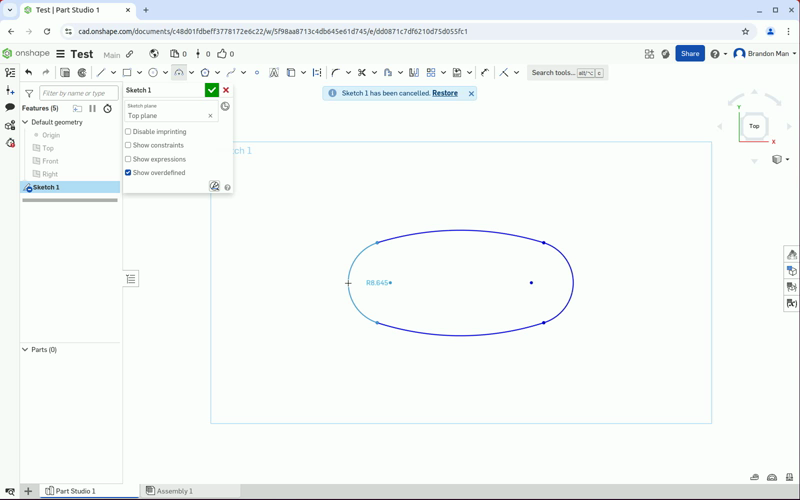
key_up(shift)
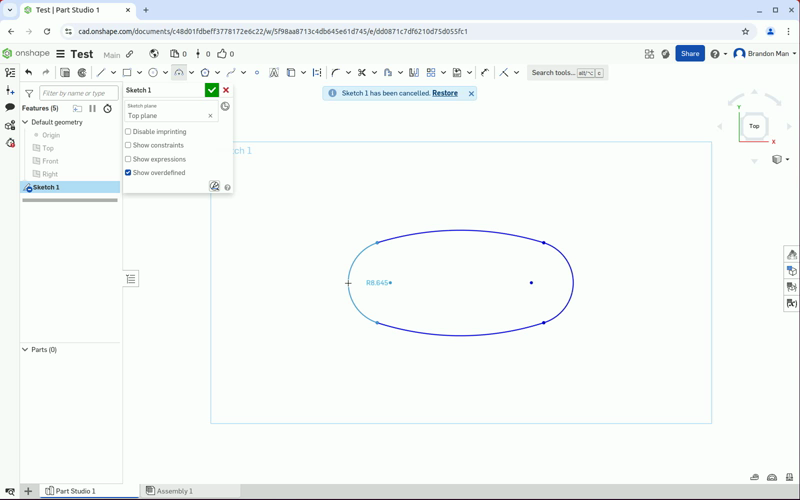
key(esc)
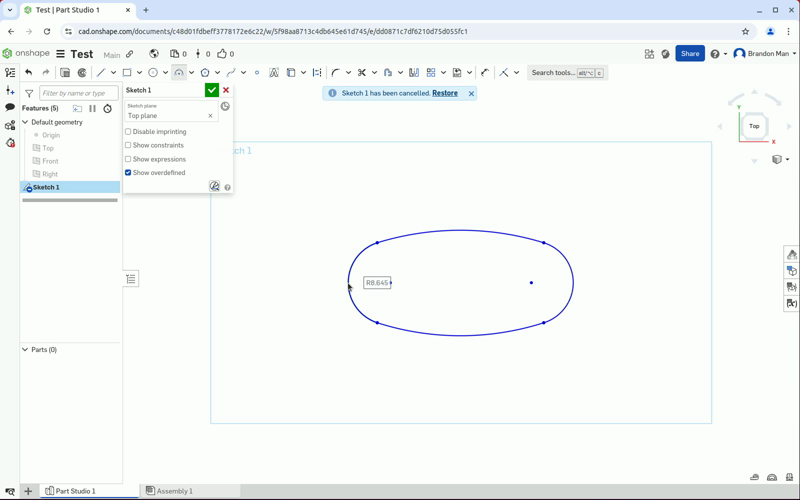
mouse_move(362, 288)
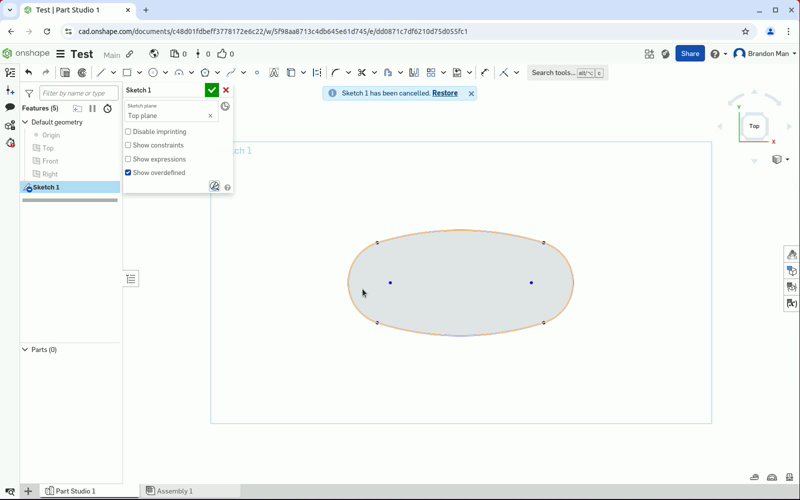
click(362, 288)
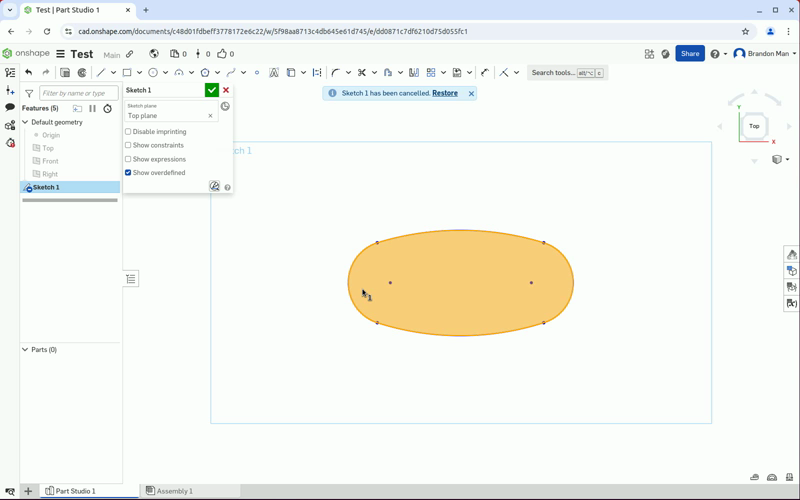
mouse_move(73, 352)
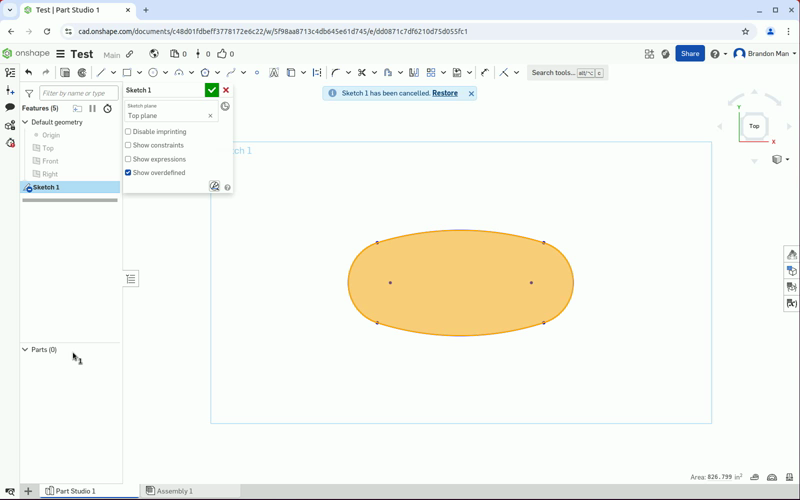
key(shift+y)
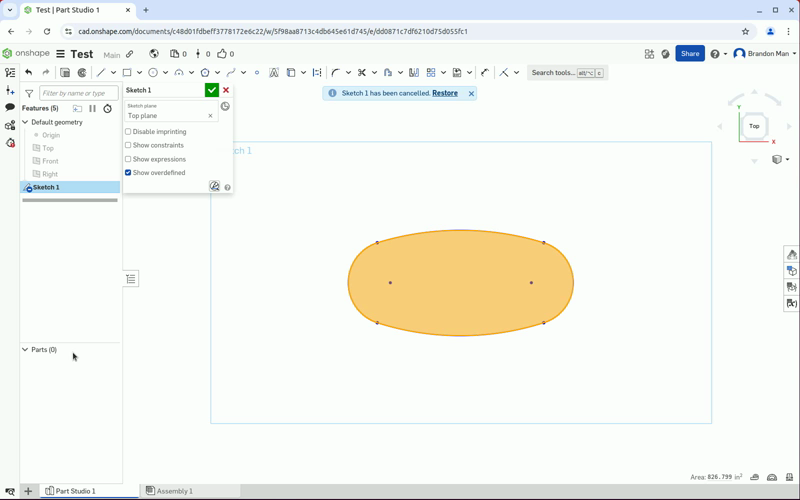
key(shift+e)
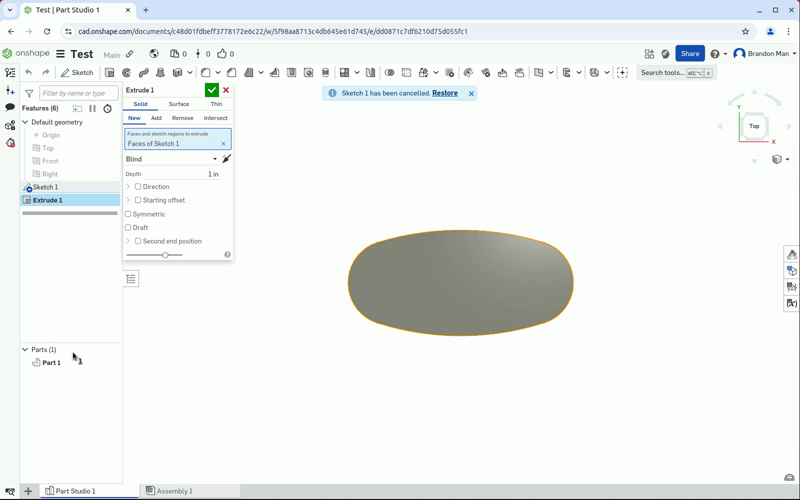
mouse_move(143, 106)
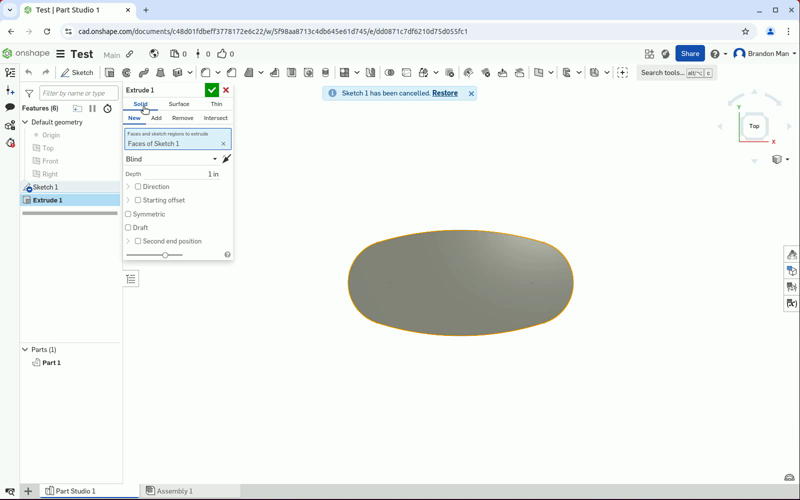
click(143, 106)
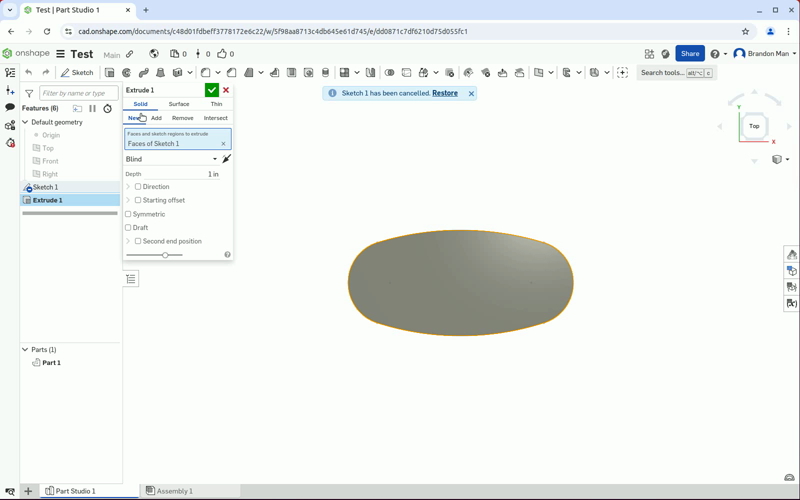
mouse_move(137, 120)
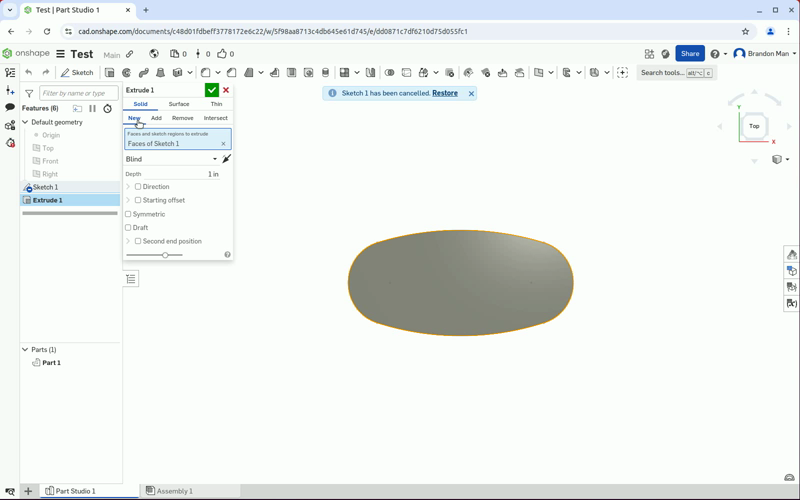
click(137, 120)
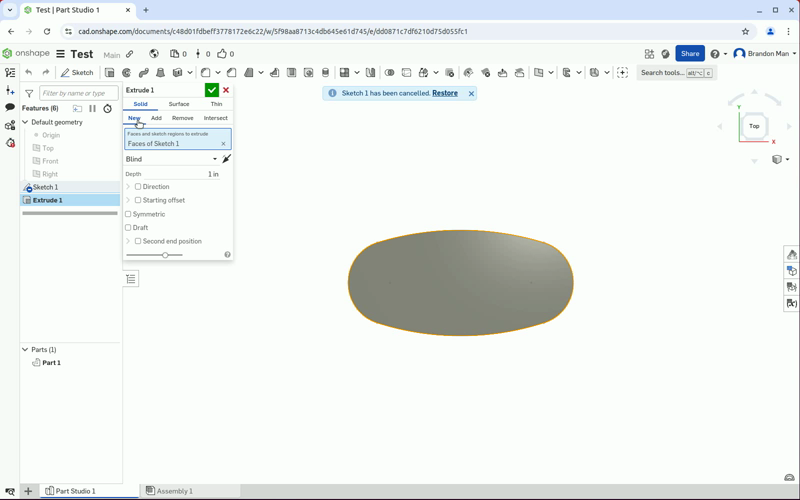
key(tab, 4)
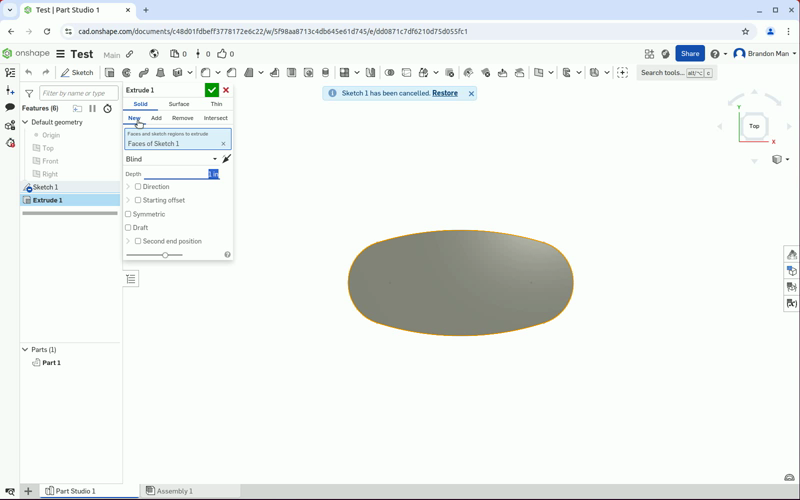
text(0.722)
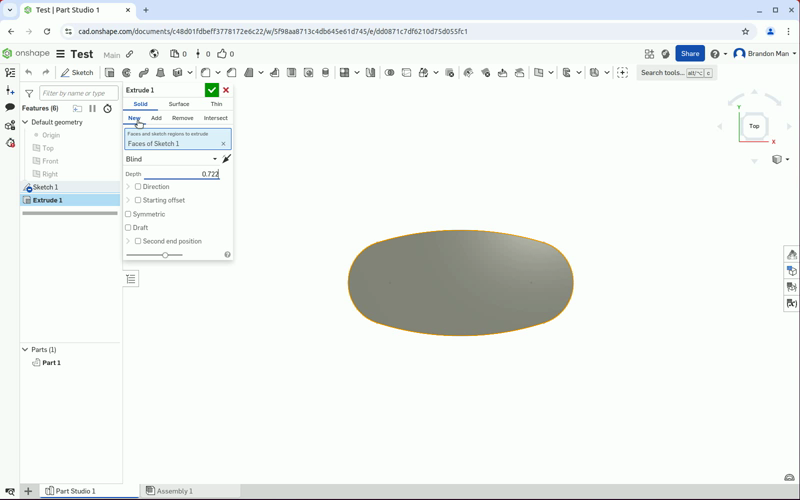
key(enter)
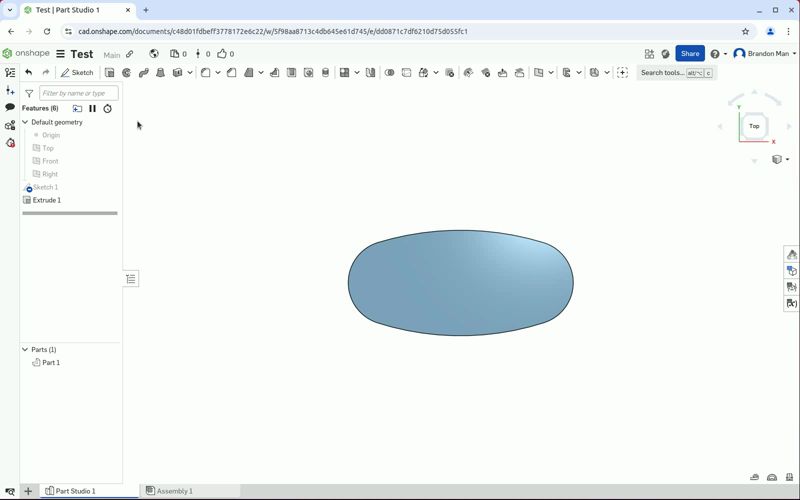
key(shift+h)
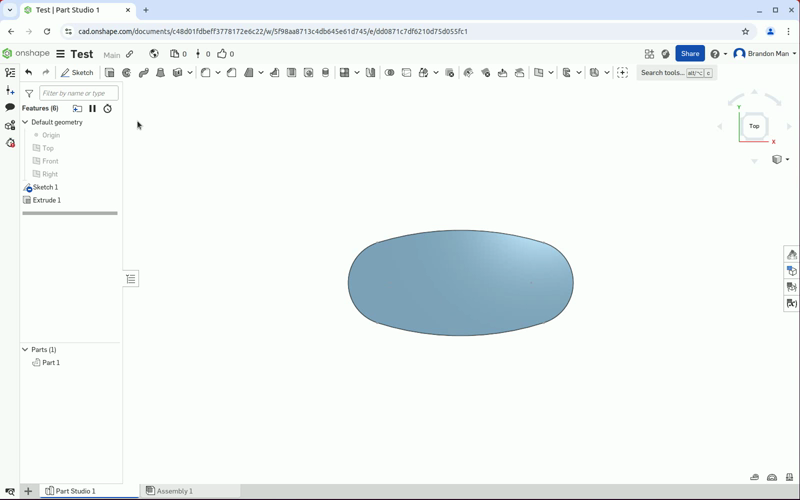
key(shift+h)
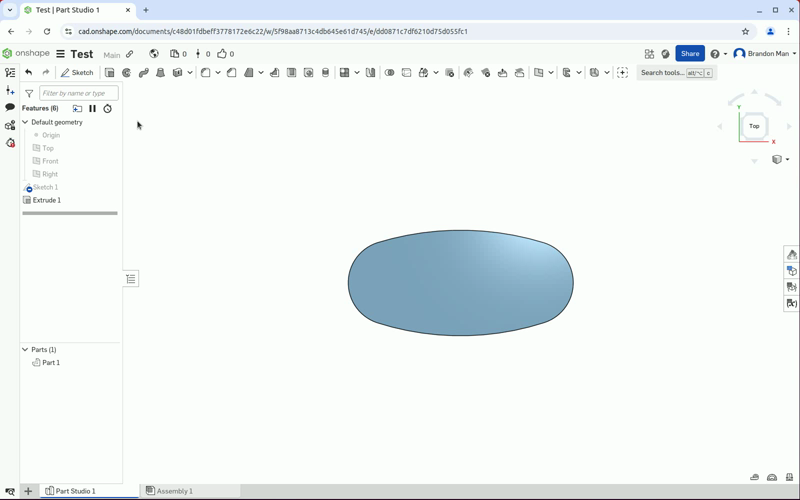
mouse_move(73, 189)
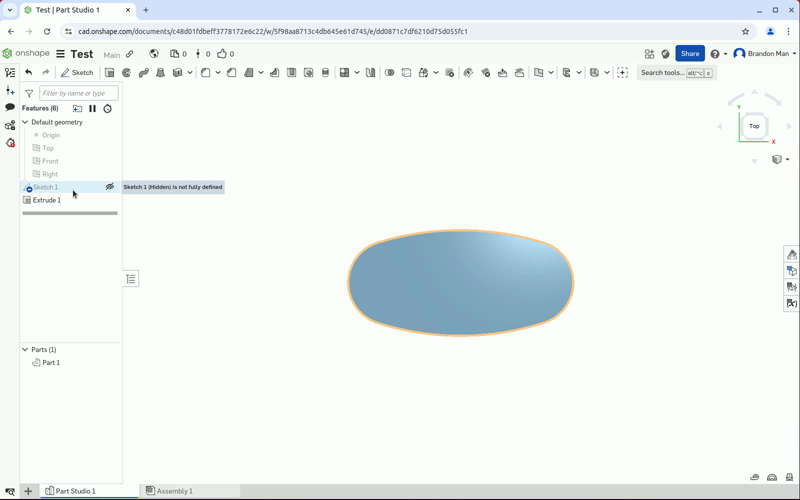
click(73, 189)
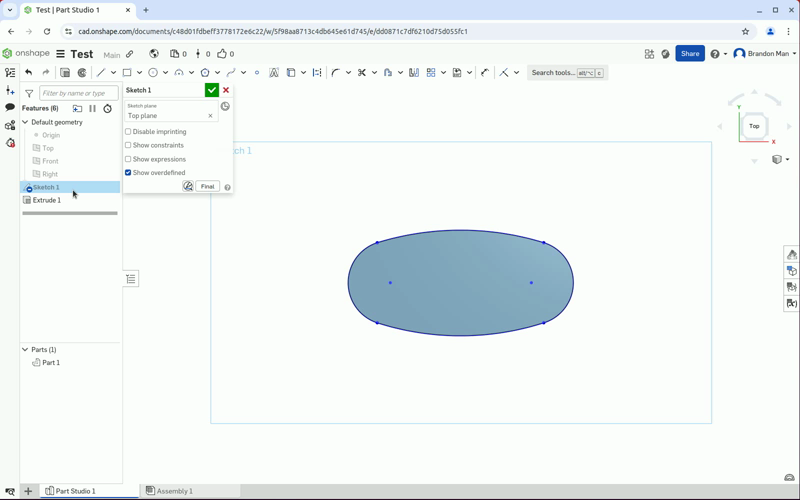
mouse_move(229, 92)
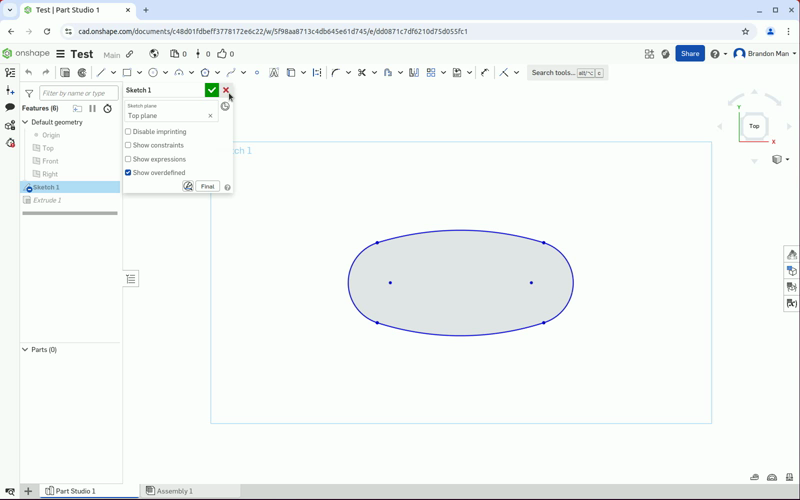
click(229, 92)
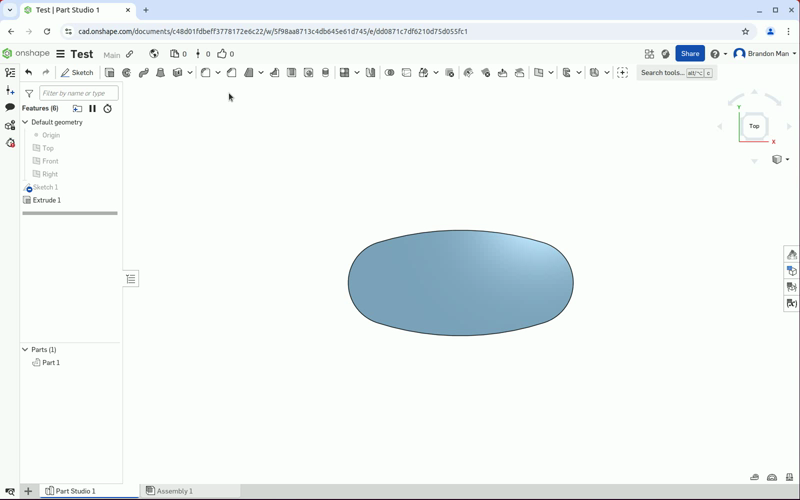
mouse_move(541, 75)
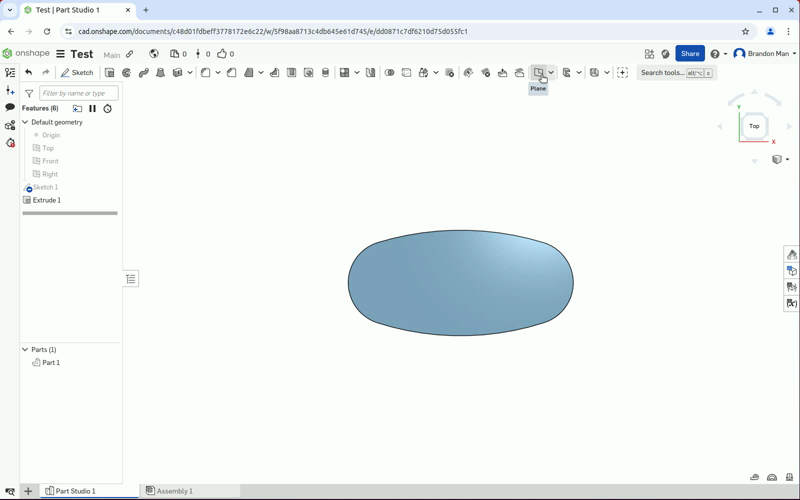
click(541, 75)
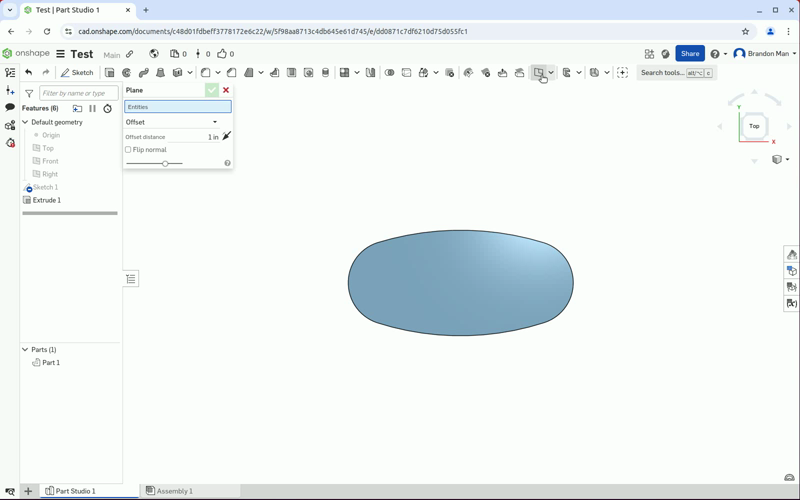
mouse_move(73, 150)
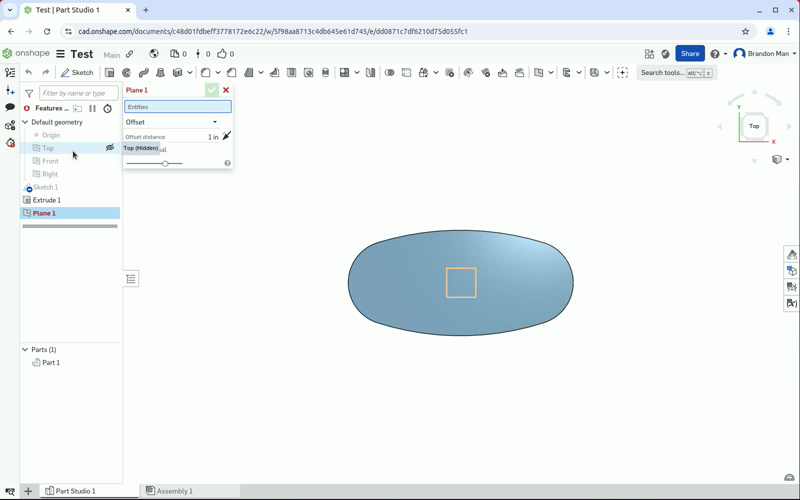
click(73, 150)
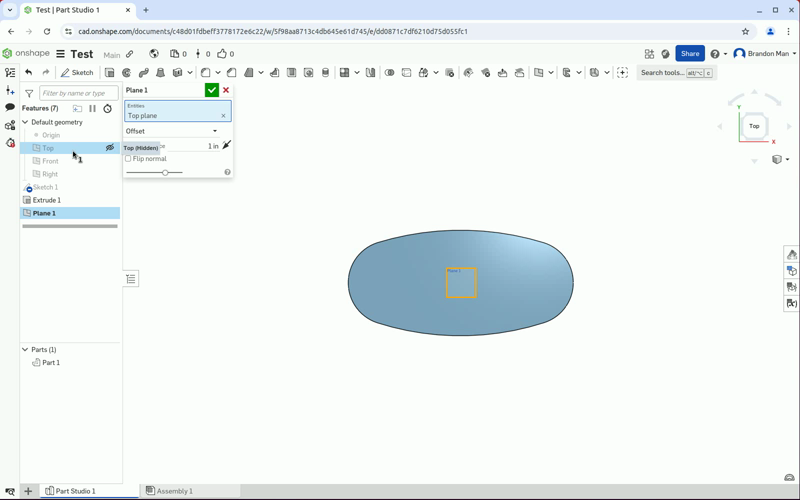
key(tab, 2)
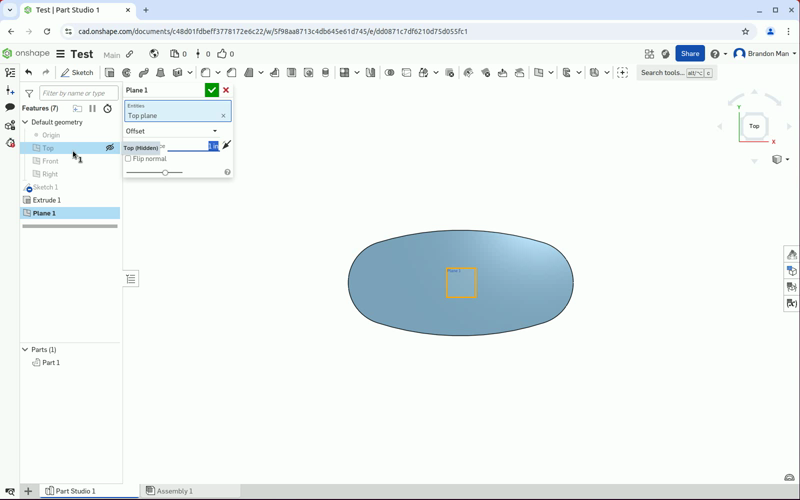
text(0.709)
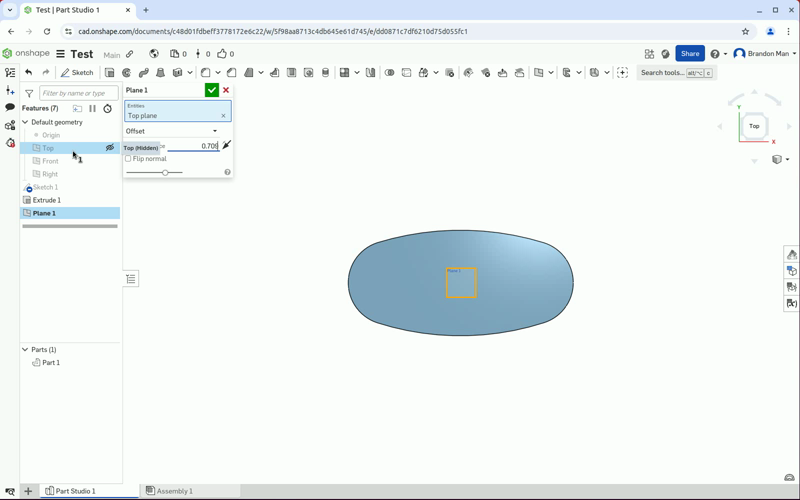
key(enter, 2)
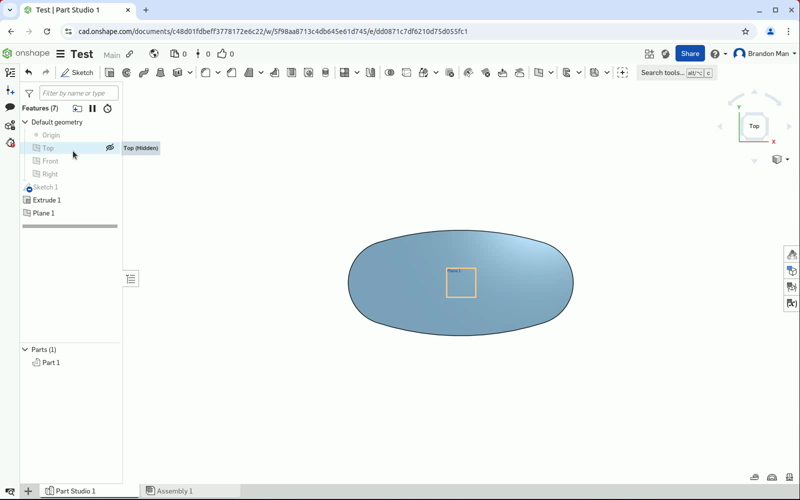
key(shift+s)
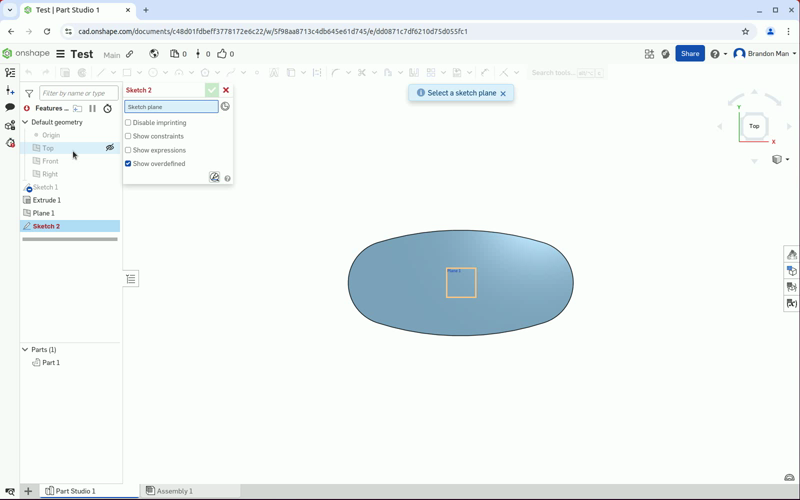
mouse_move(73, 215)
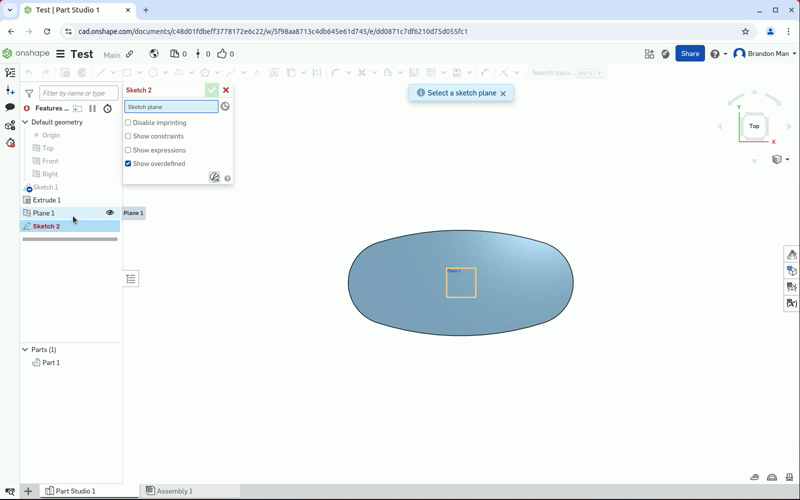
click(73, 215)
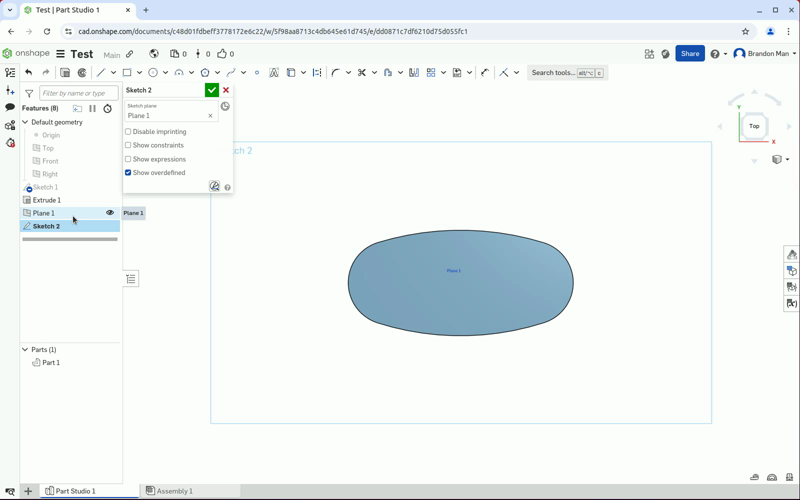
mouse_move(73, 352)
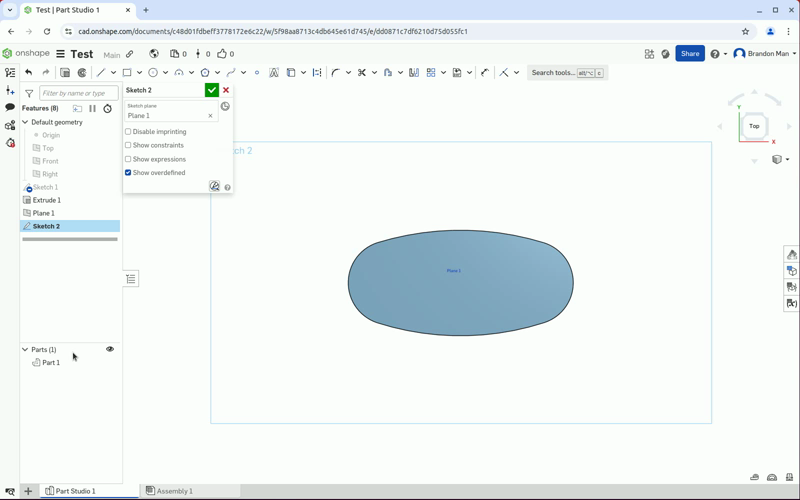
key(y)
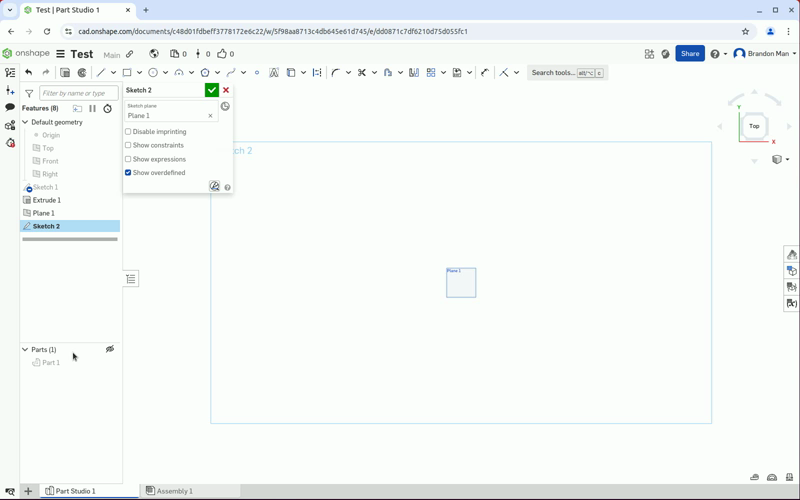
key(a)
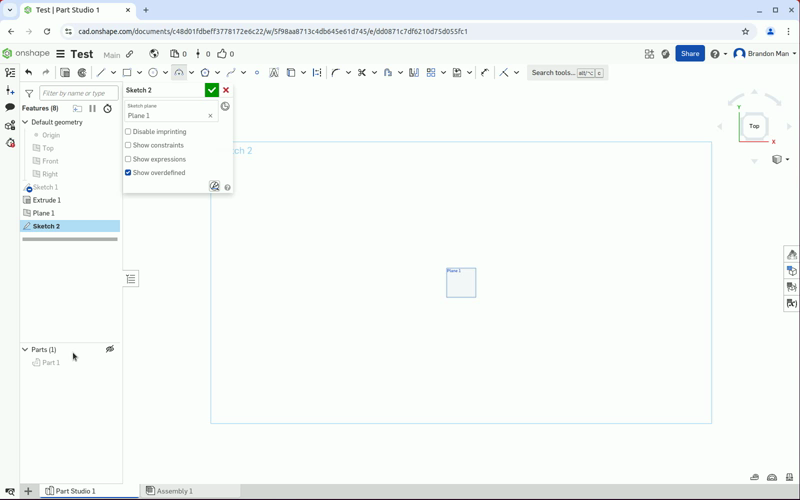
key_down(shift)
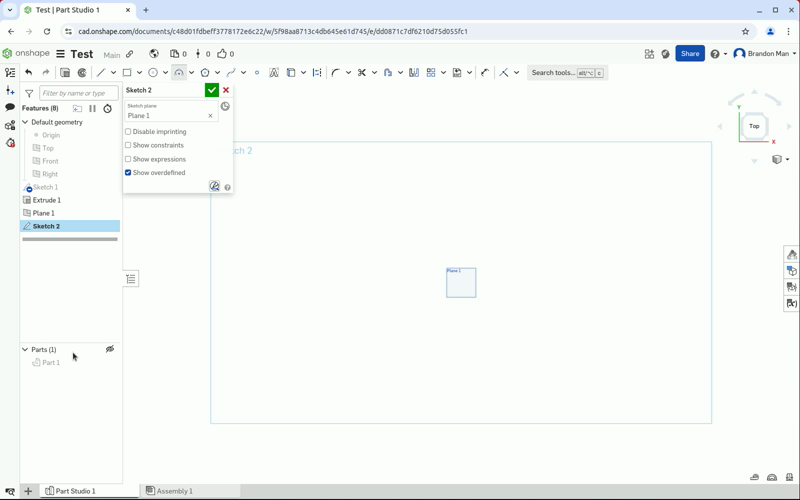
mouse_move(378, 320)
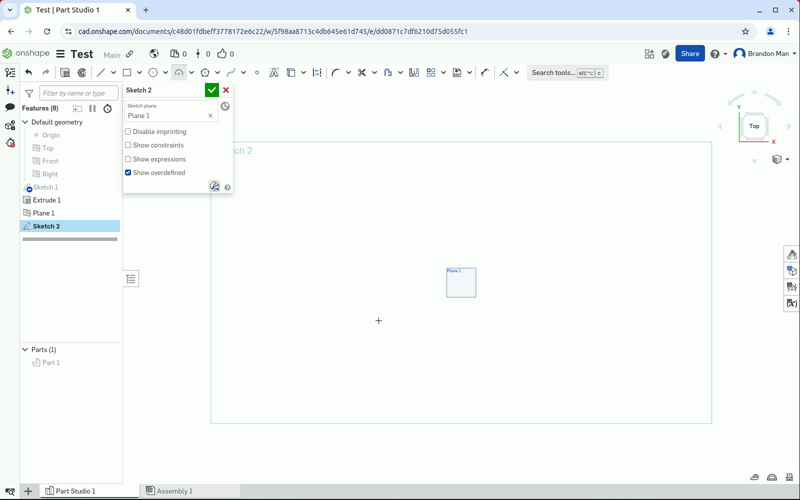
click(378, 320)
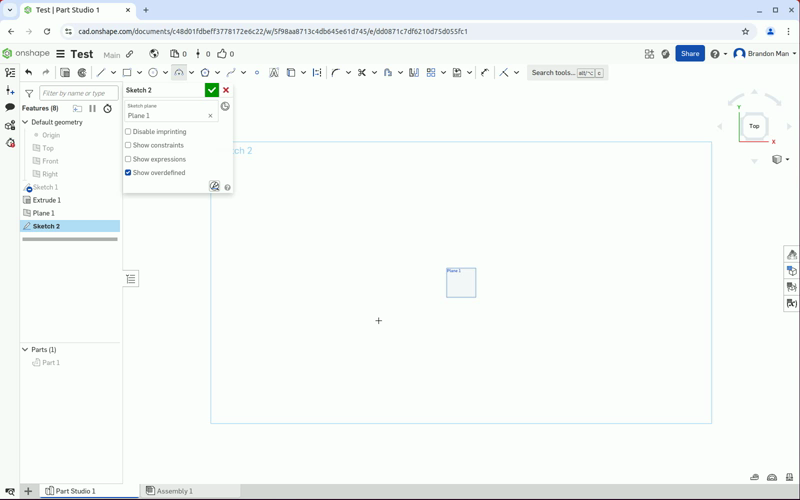
key_up(shift)
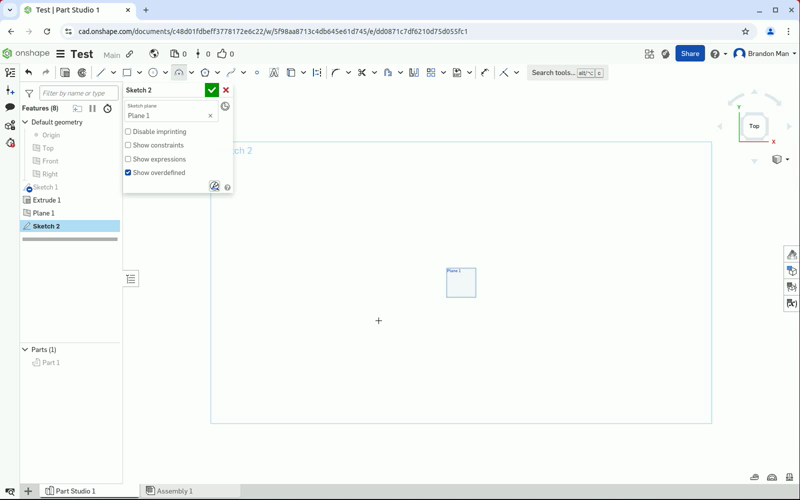
key_down(shift)
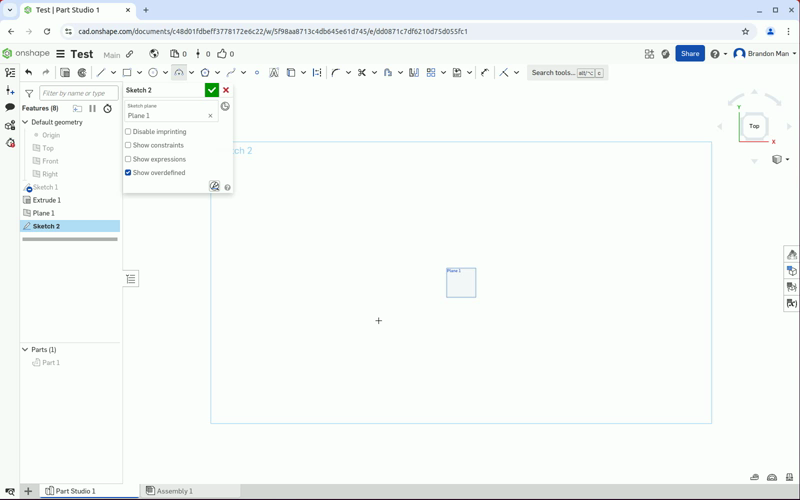
mouse_move(541, 320)
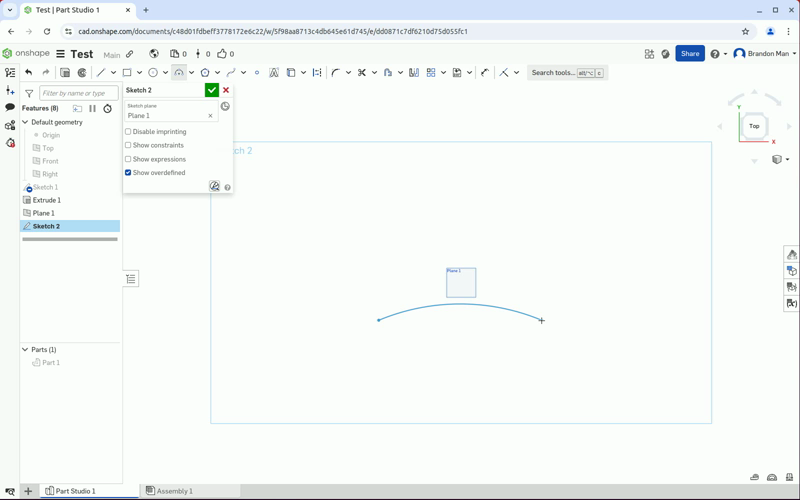
click(541, 320)
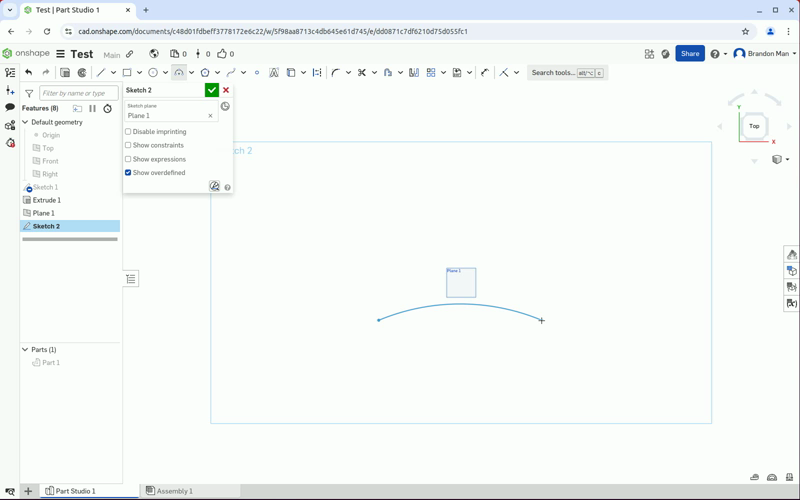
mouse_move(460, 333)
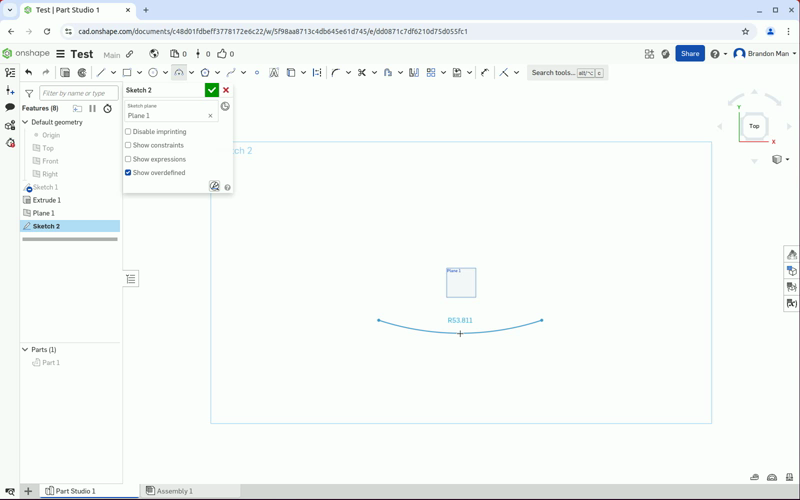
click(460, 333)
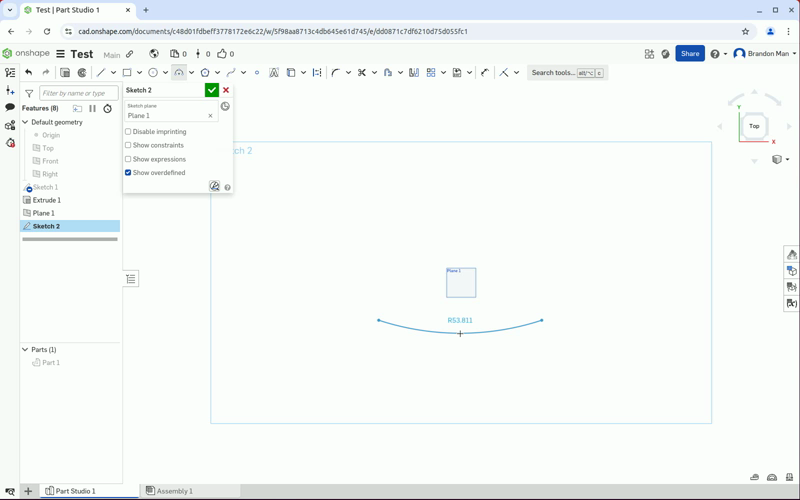
key_up(shift)
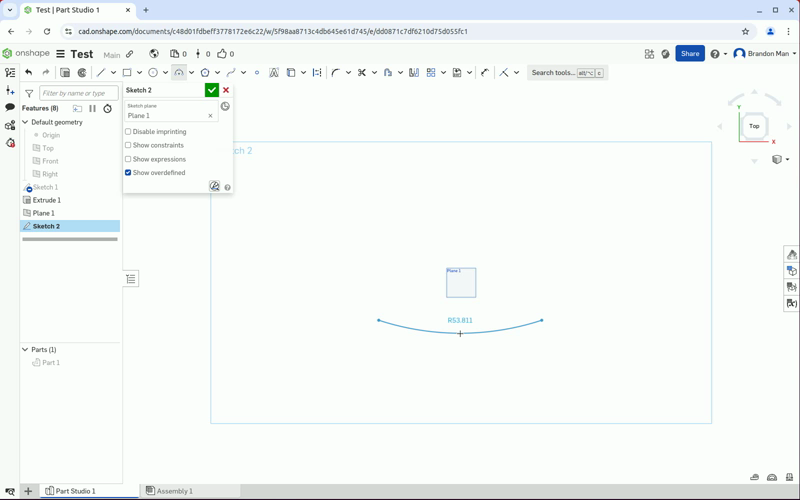
mouse_move(541, 320)
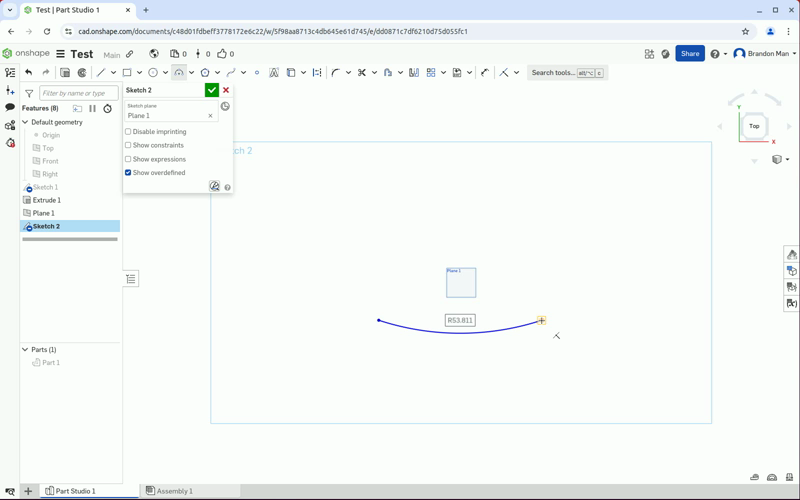
click(541, 320)
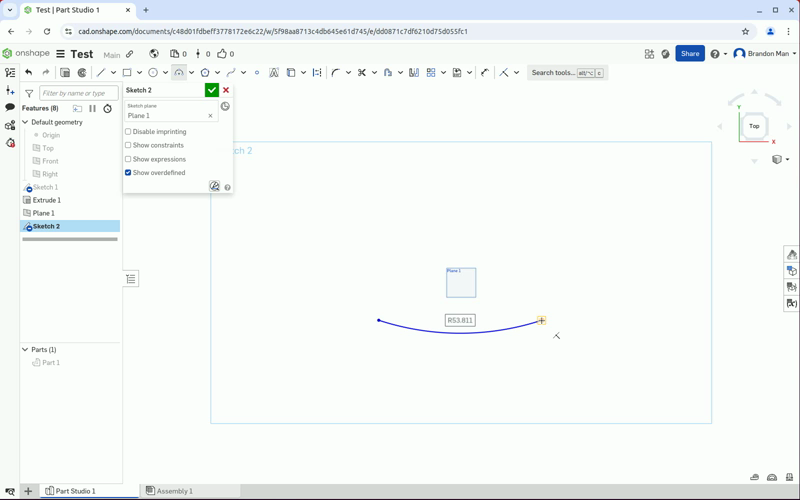
key_down(shift)
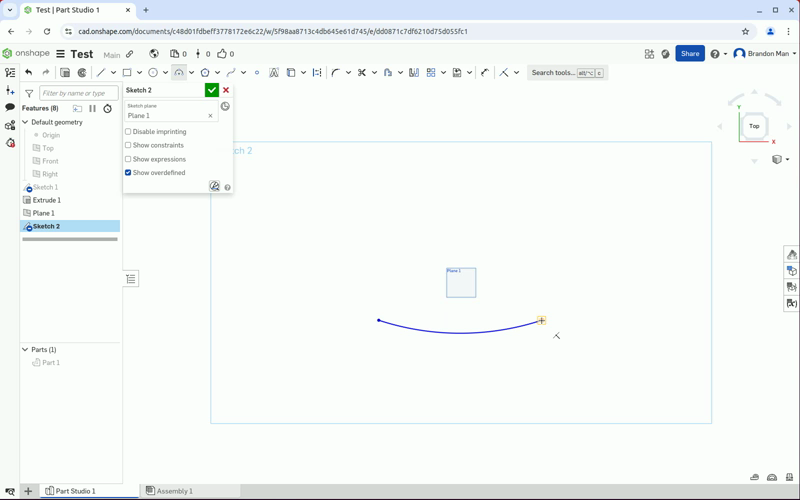
mouse_move(541, 246)
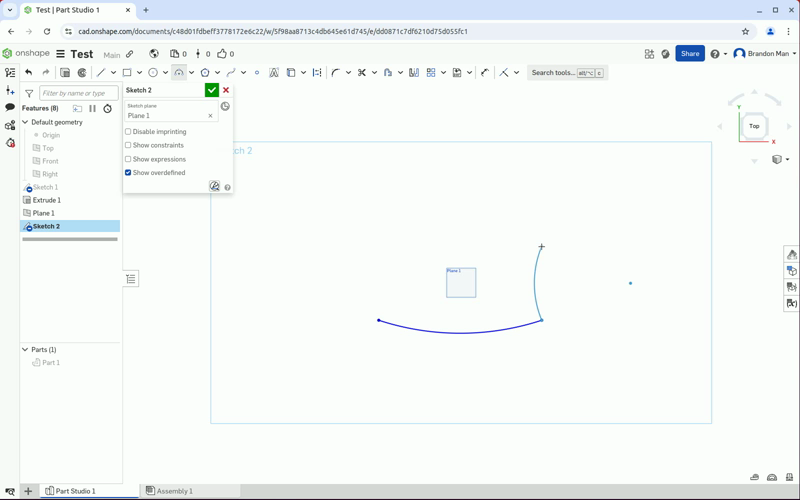
click(541, 246)
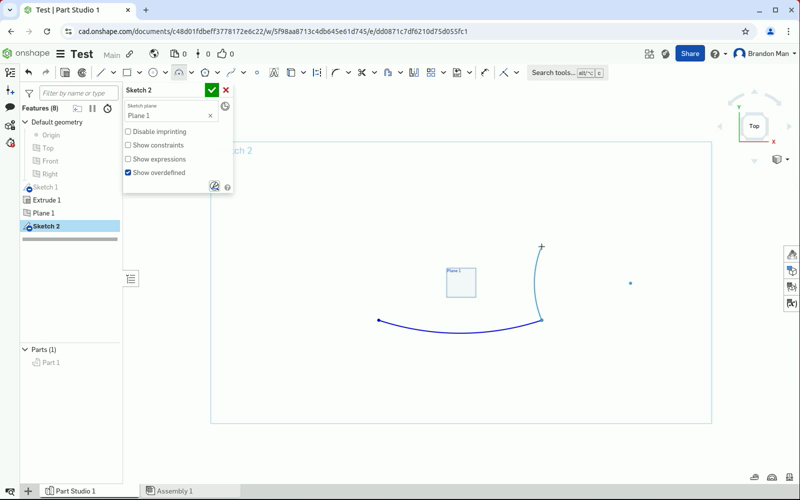
mouse_move(569, 283)
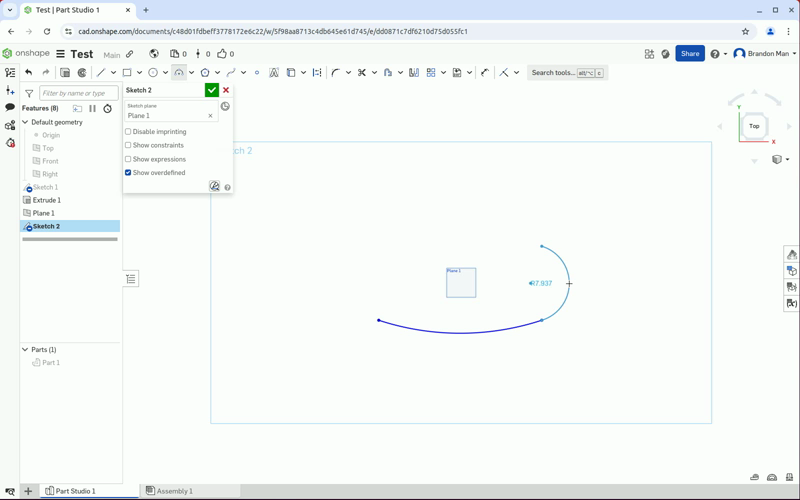
click(569, 283)
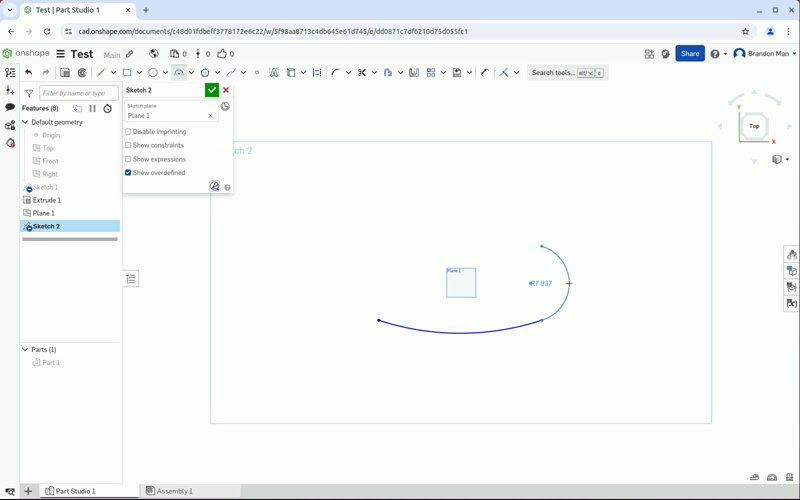
key_up(shift)
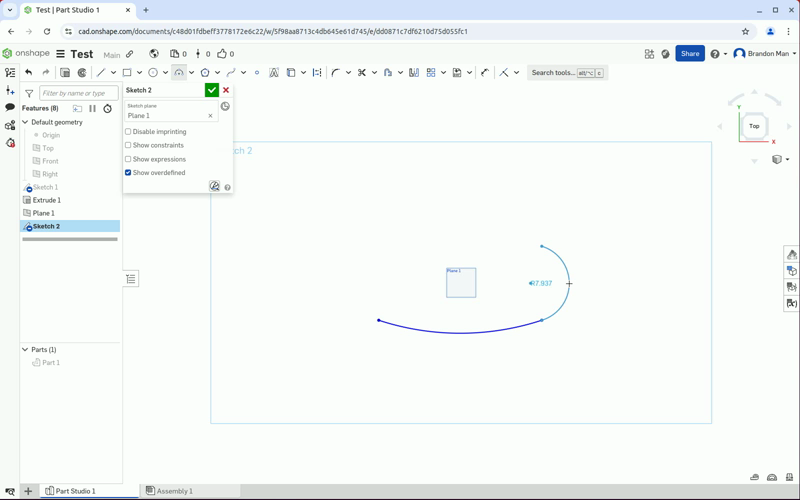
mouse_move(541, 246)
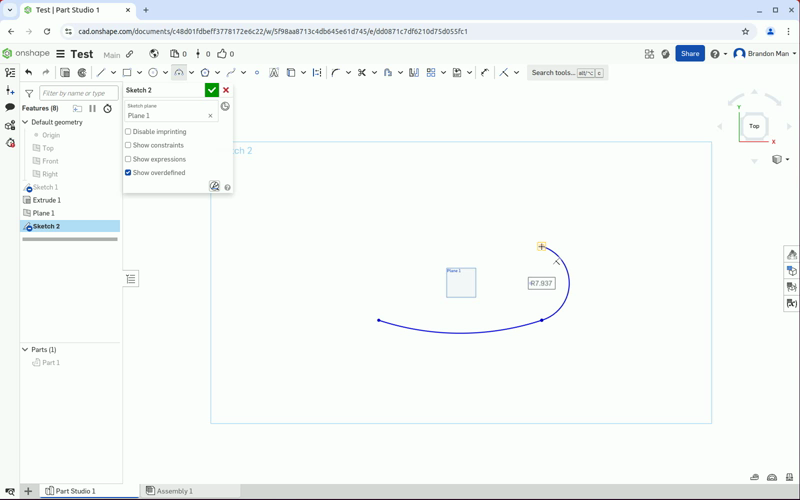
click(541, 246)
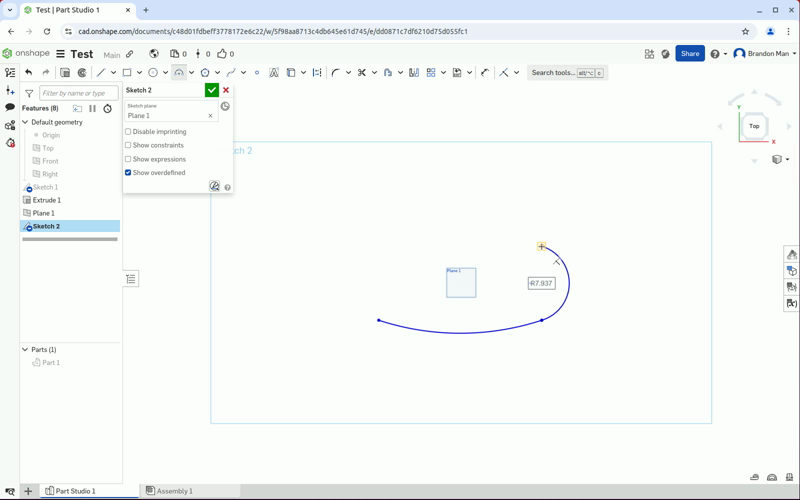
key_down(shift)
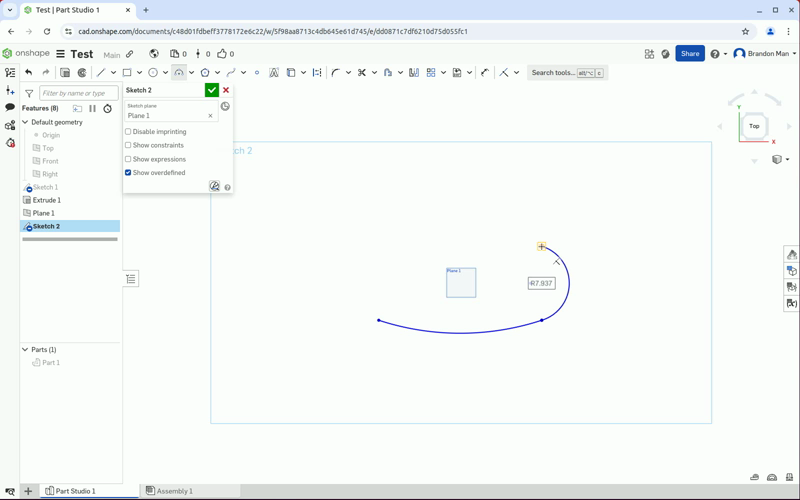
mouse_move(378, 246)
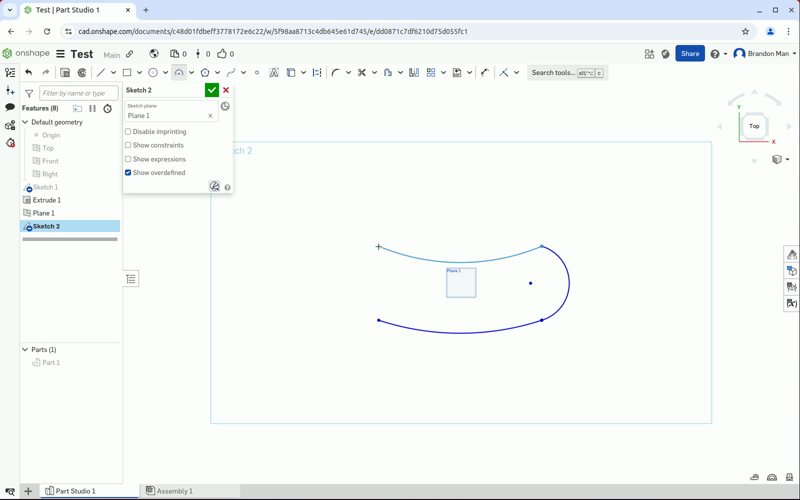
click(378, 246)
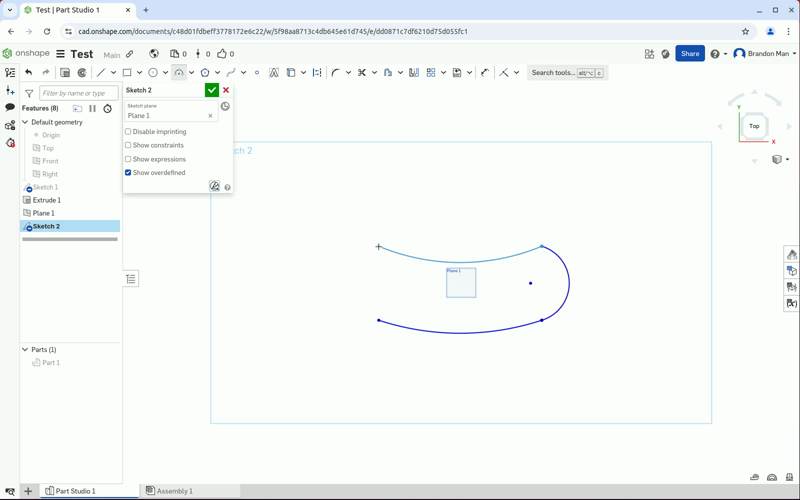
mouse_move(460, 233)
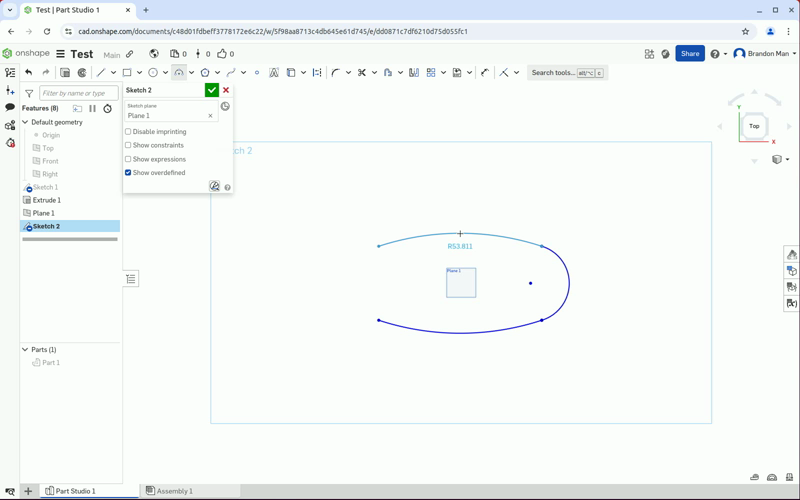
click(460, 233)
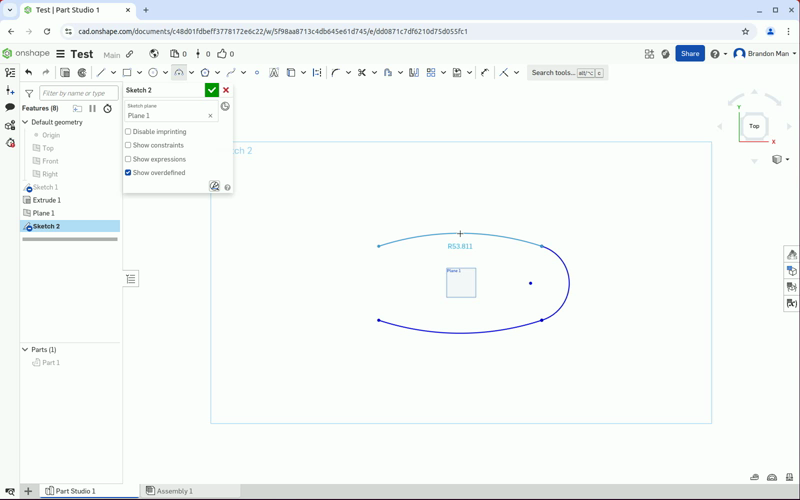
key_up(shift)
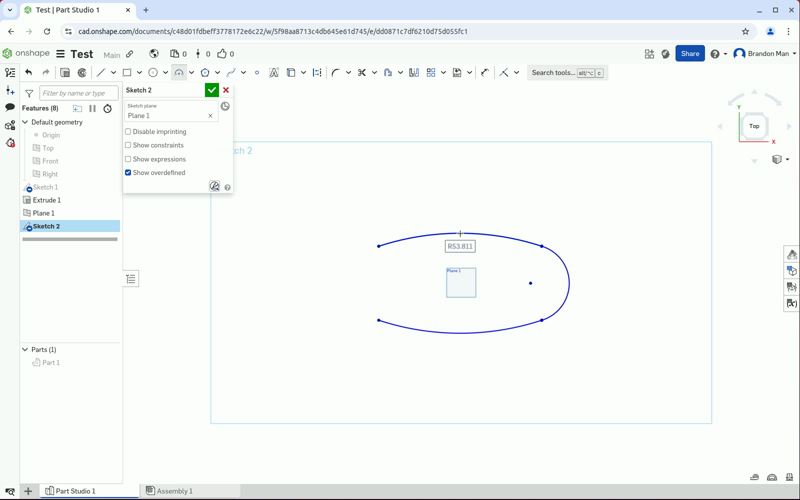
mouse_move(378, 246)
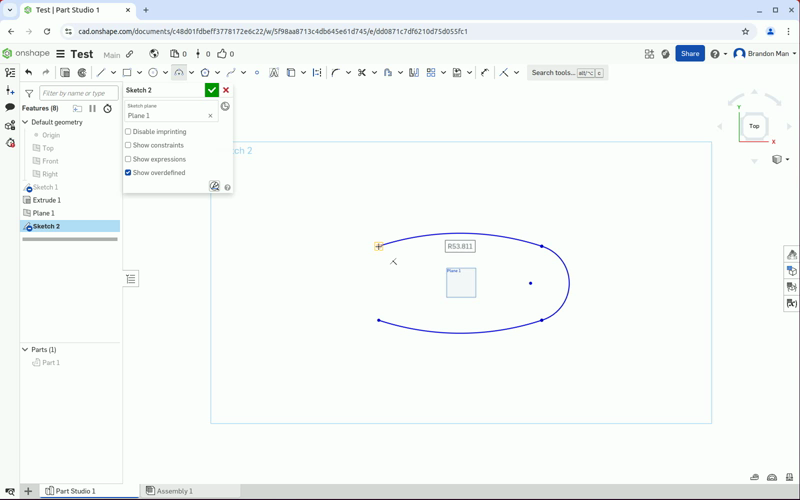
click(378, 246)
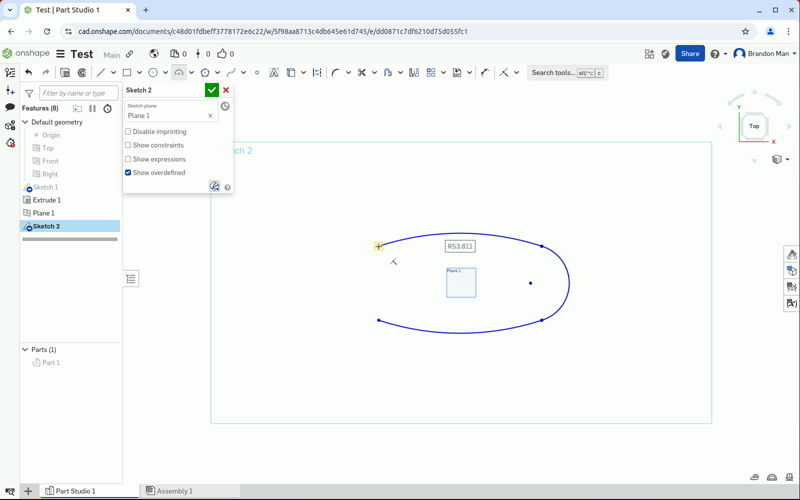
mouse_move(378, 320)
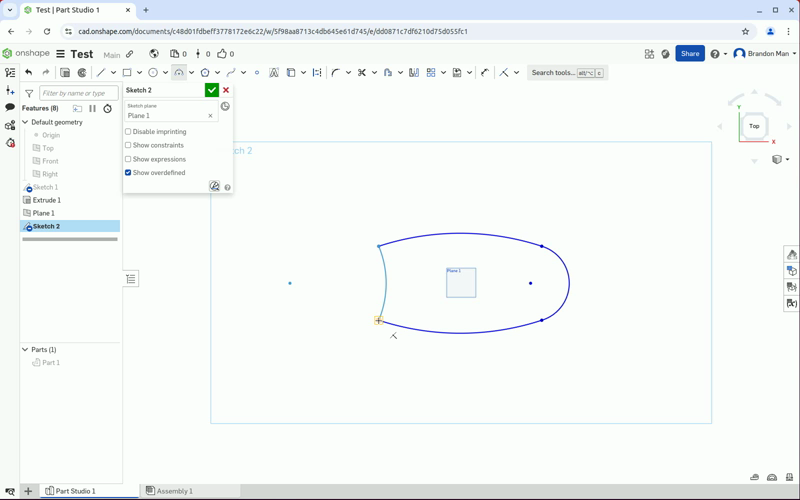
click(378, 320)
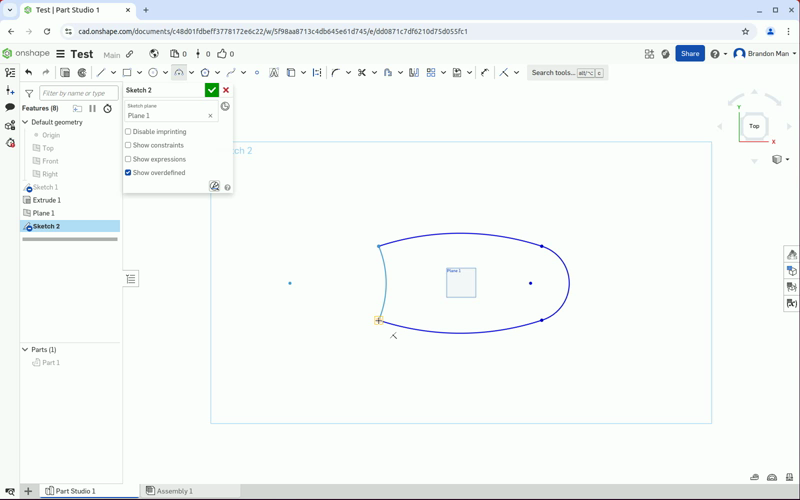
key_down(shift)
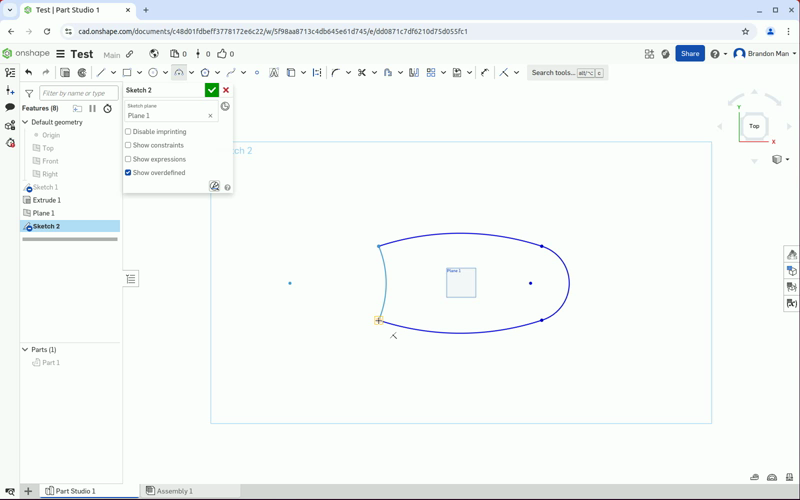
mouse_move(351, 283)
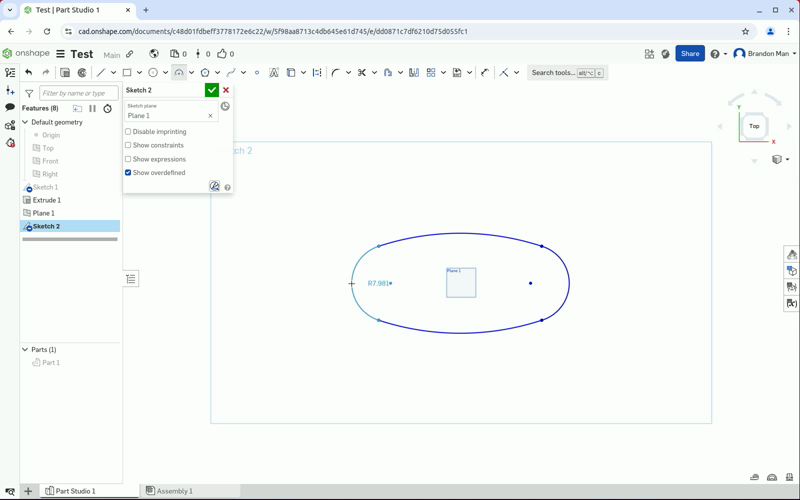
click(351, 283)
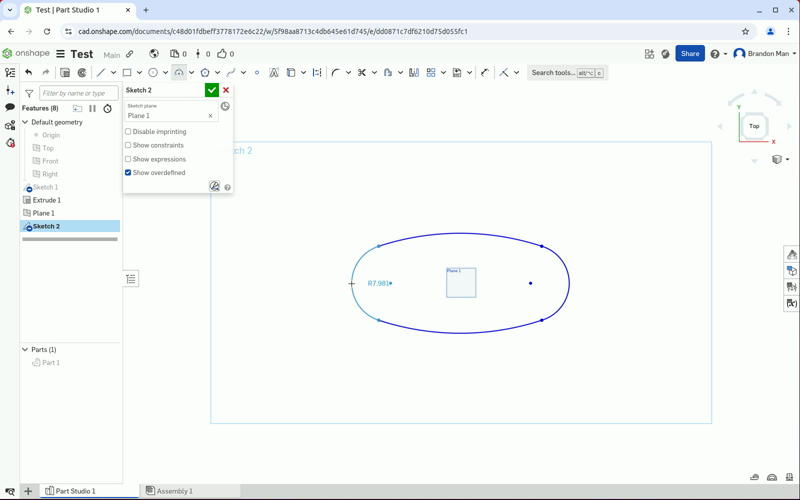
key_up(shift)
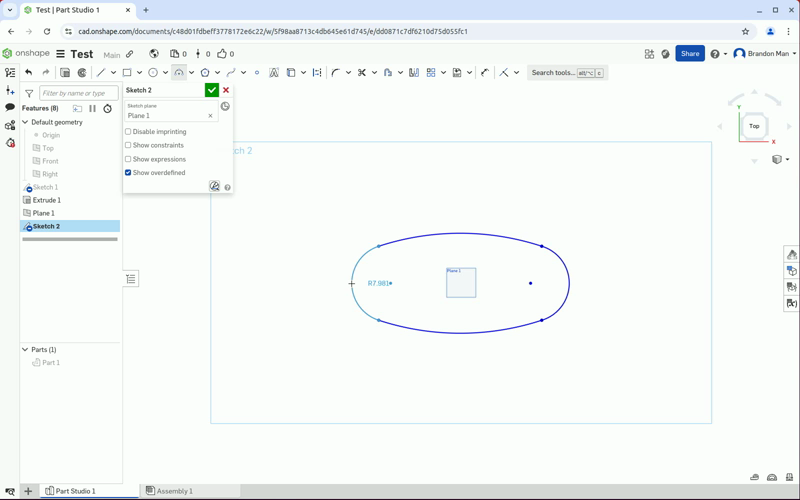
key(esc)
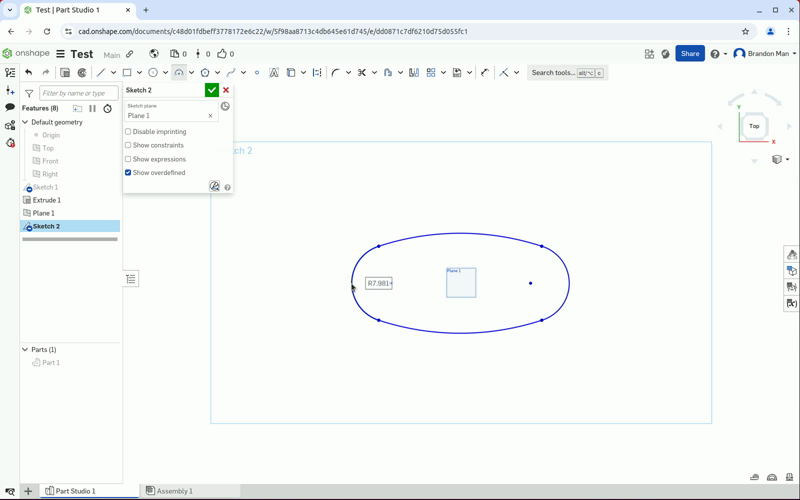
mouse_move(491, 297)
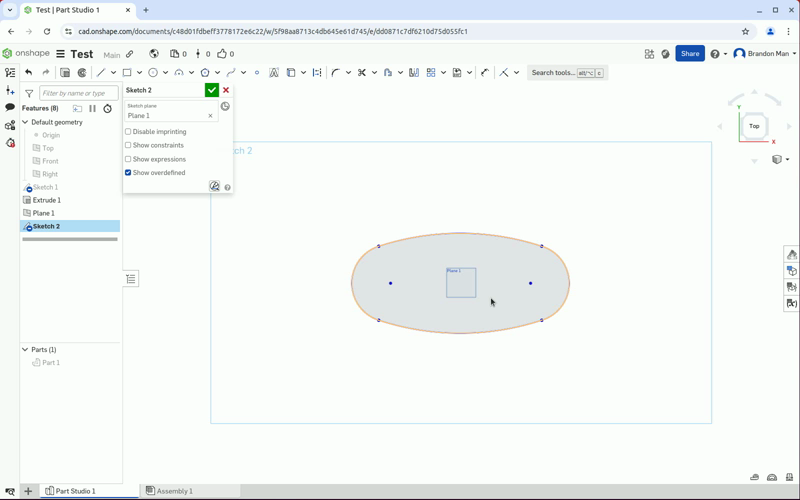
click(491, 297)
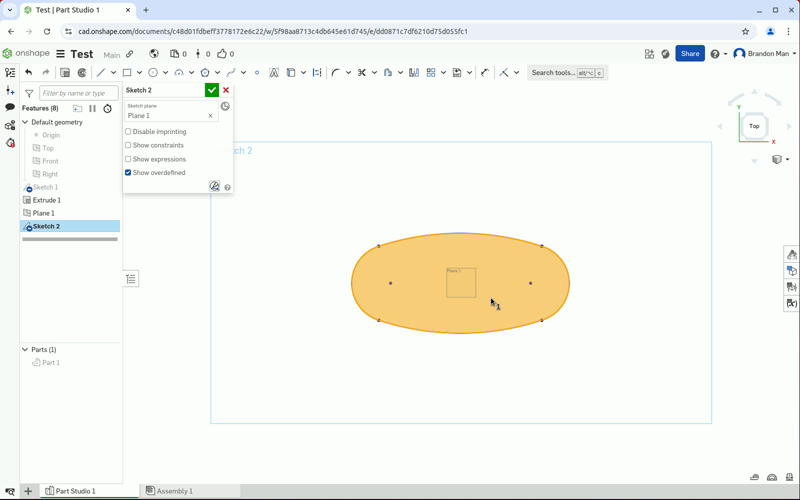
mouse_move(73, 352)
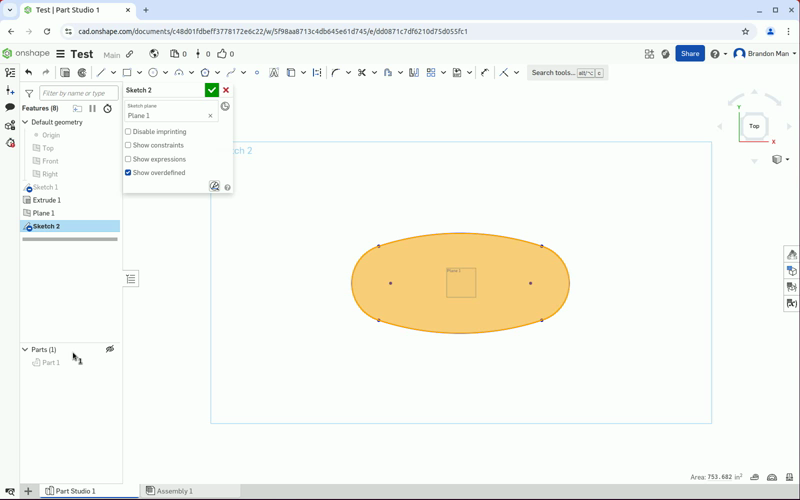
key(shift+y)
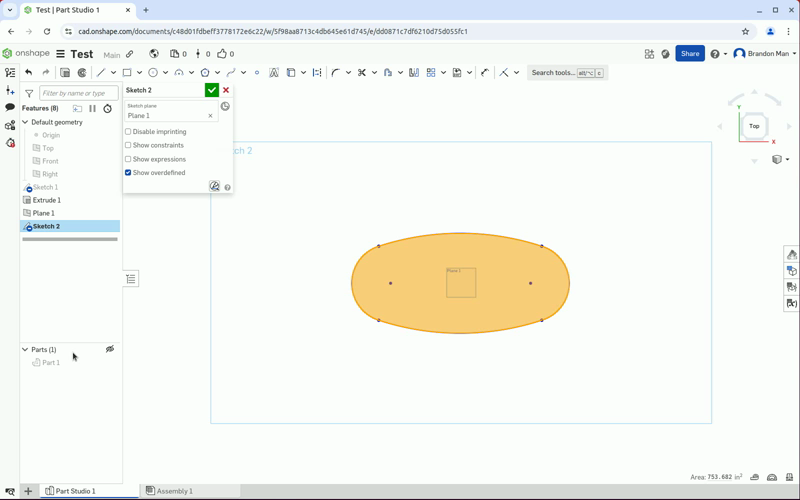
key(shift+e)
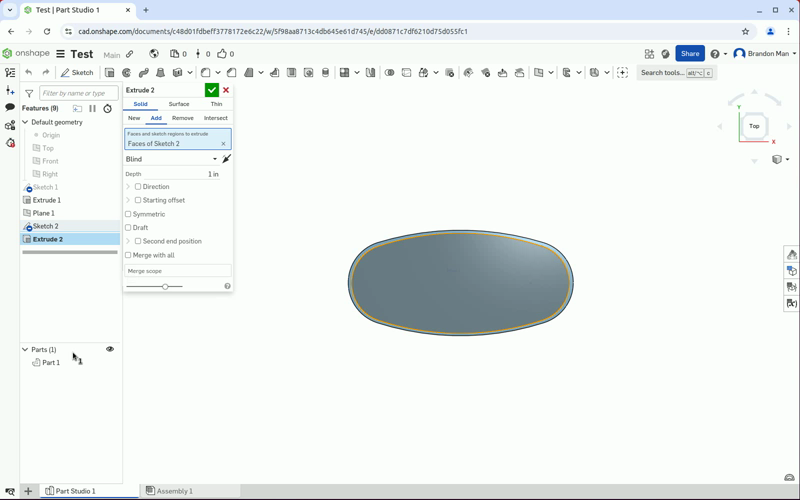
mouse_move(143, 106)
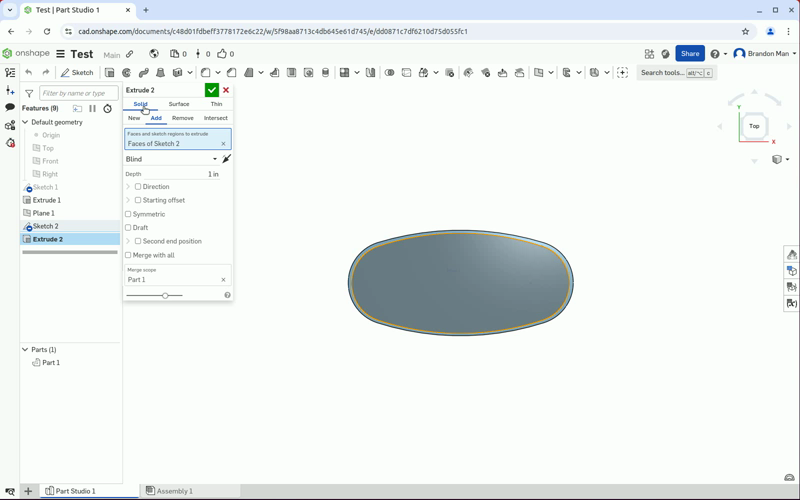
click(143, 106)
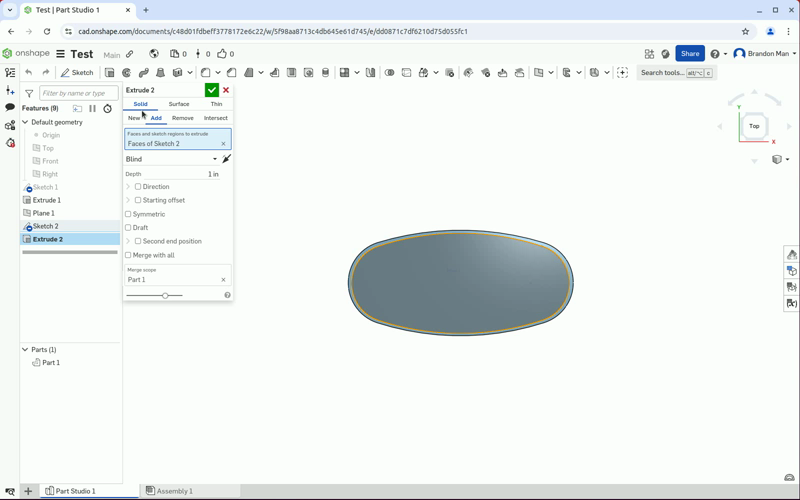
mouse_move(137, 120)
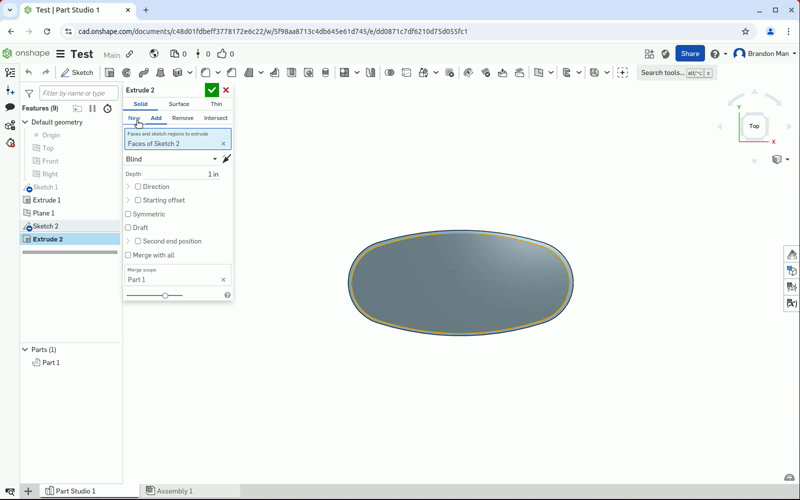
click(137, 120)
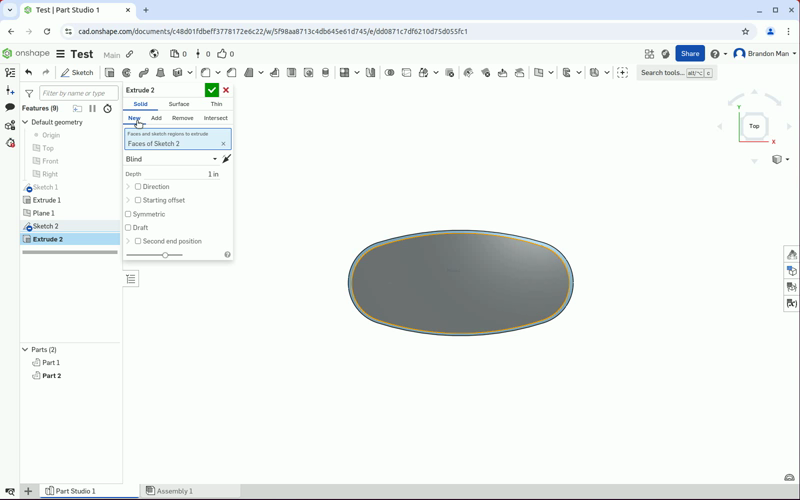
key(tab, 4)
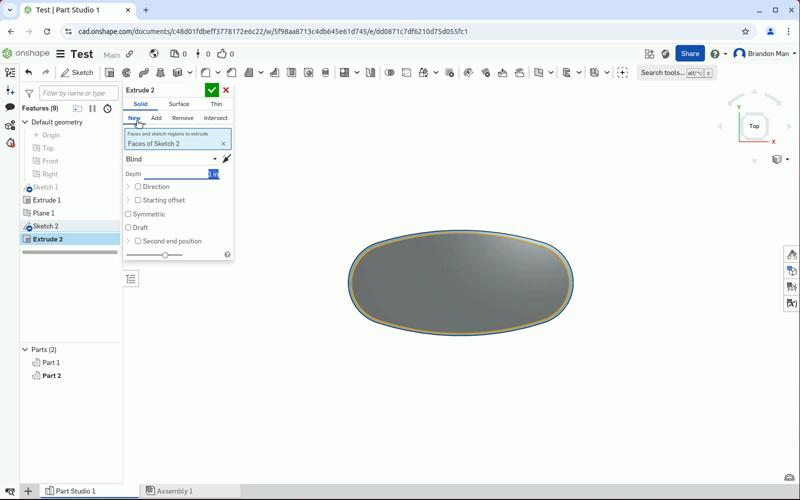
text(0.481)
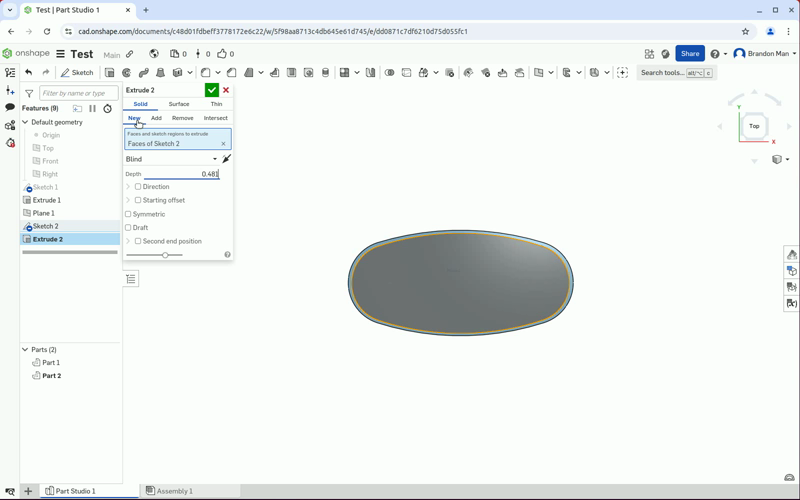
key(enter)
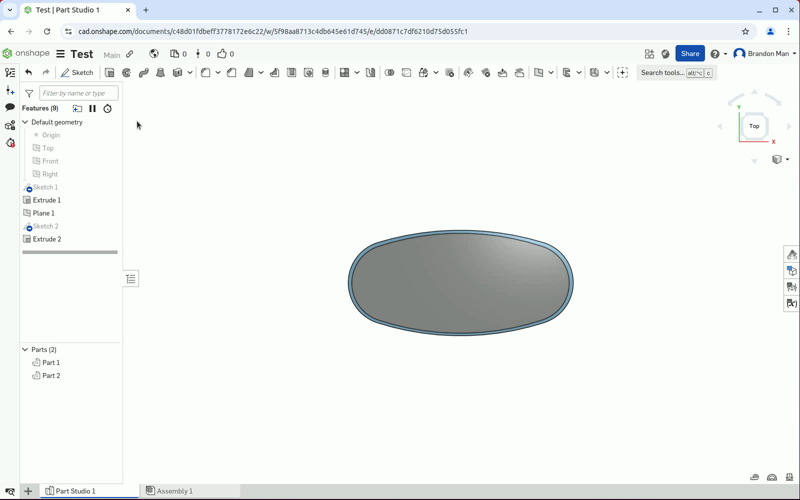
key(shift+h)
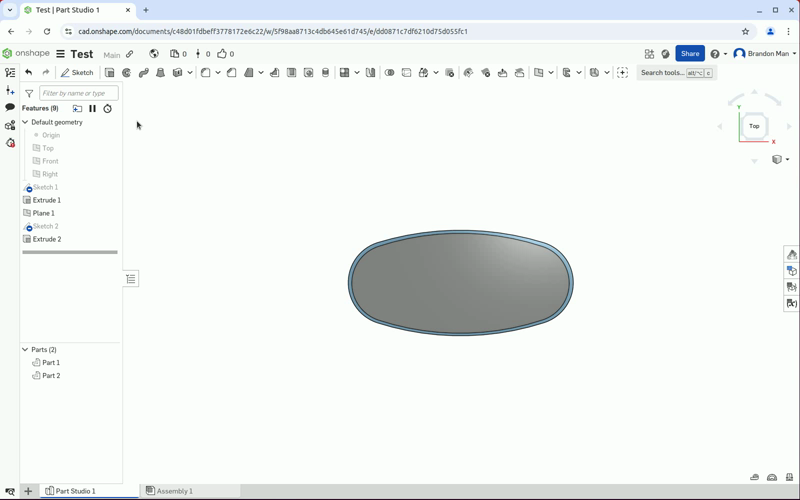
key(shift+h)
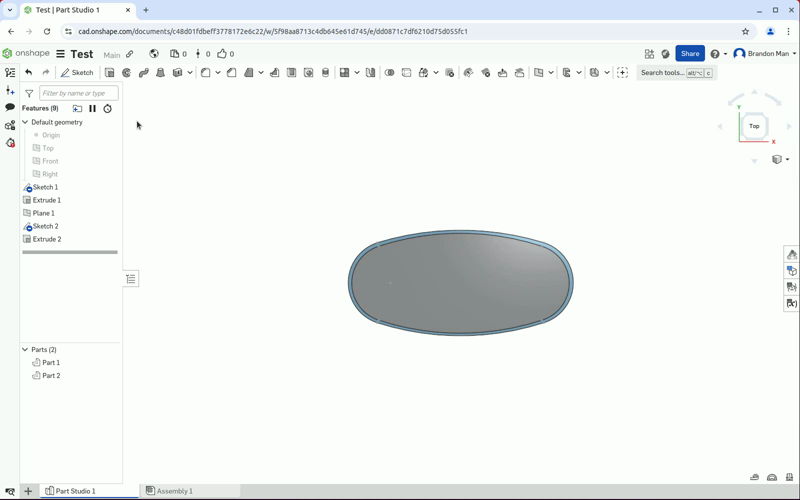
key(shift+7)
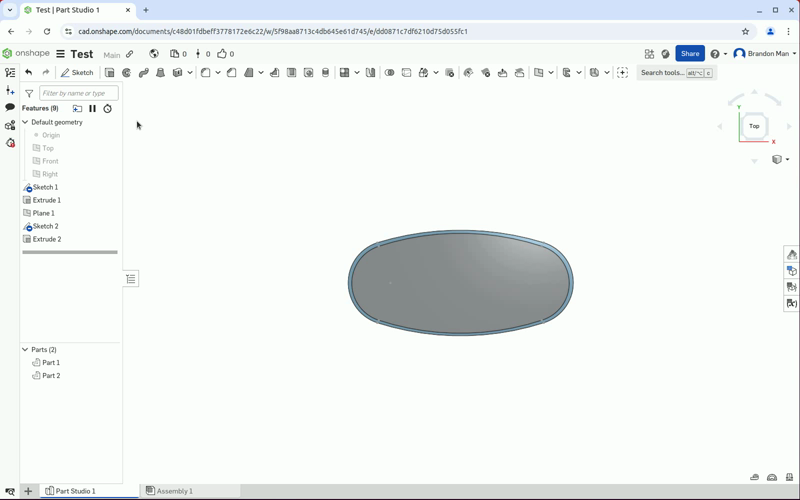
key(up, 3)
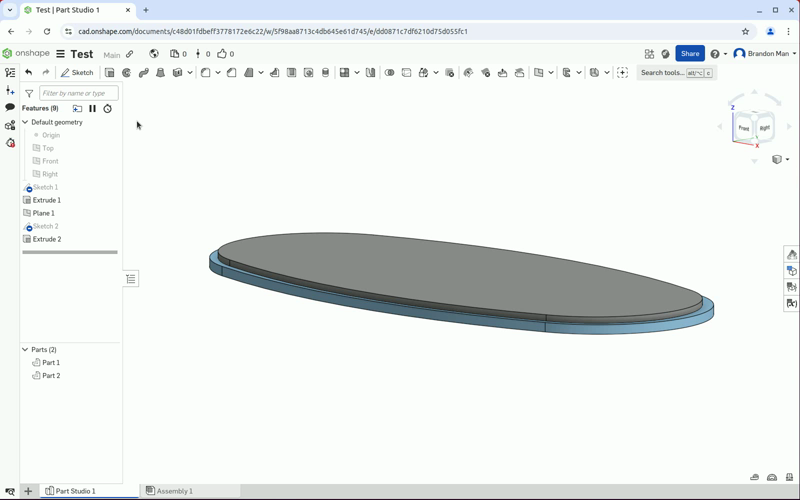
key(left, 3)
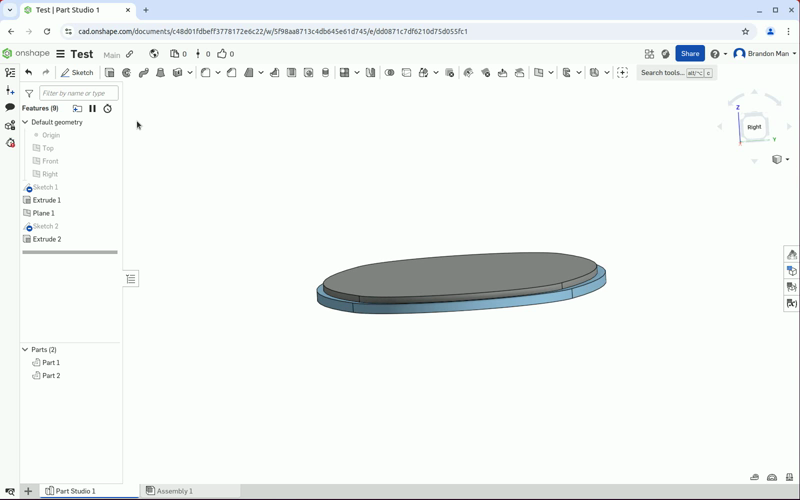
key(right, 3)
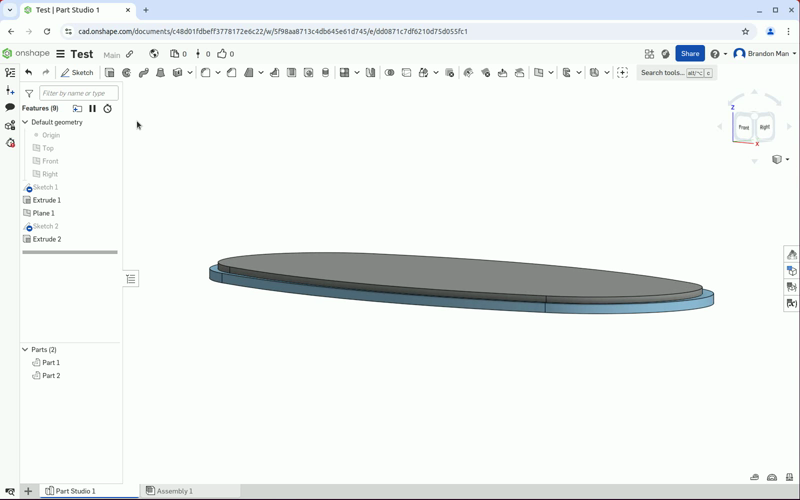
key(down, 3)
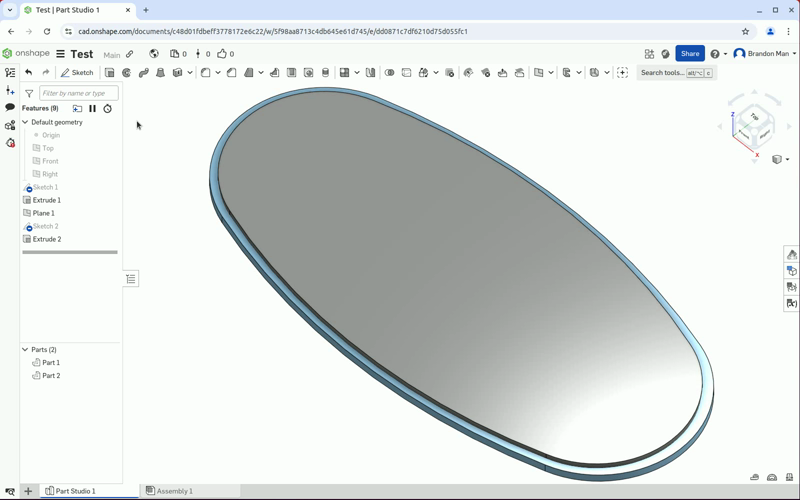
mouse_move(73, 189)
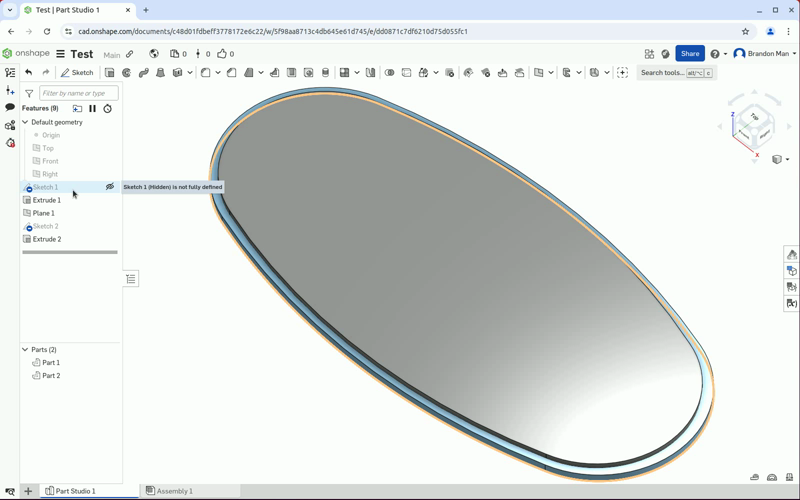
click(73, 189)